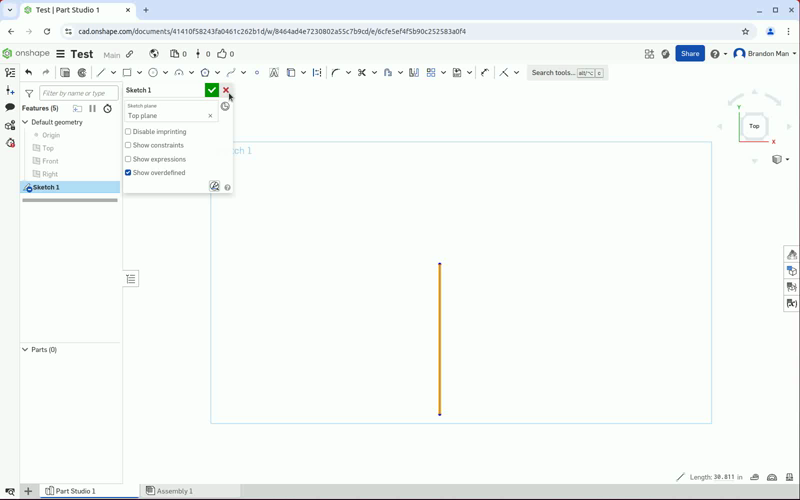
key(shift+h)
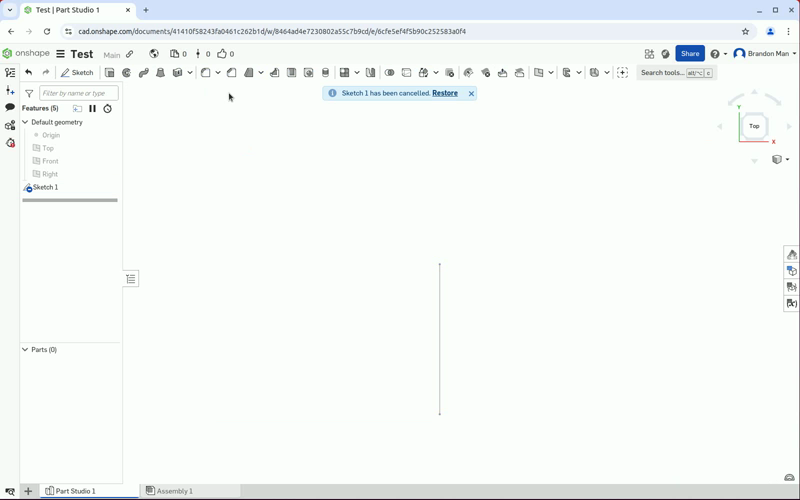
key(shift+s)
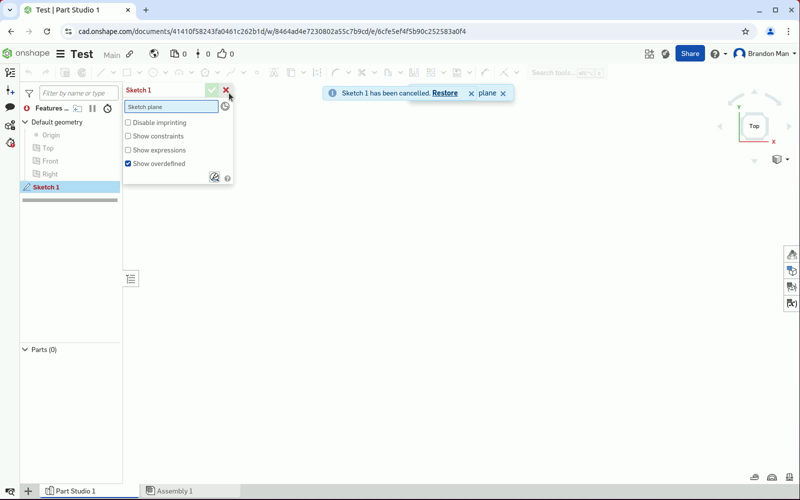
mouse_move(73, 150)
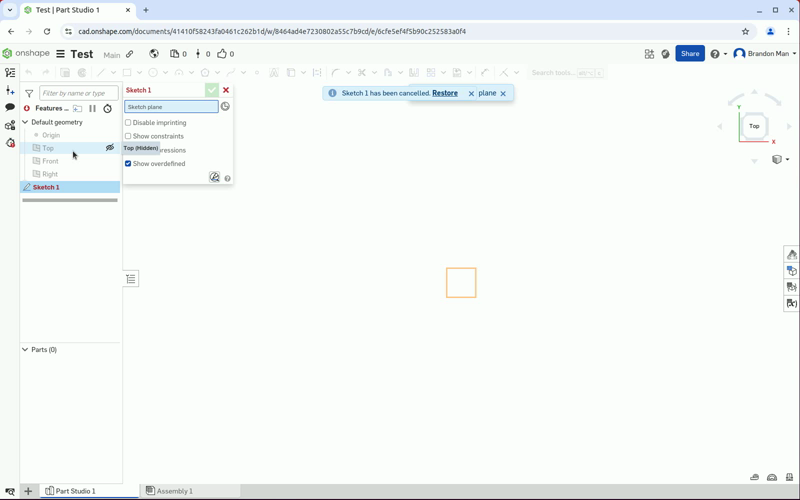
click(73, 150)
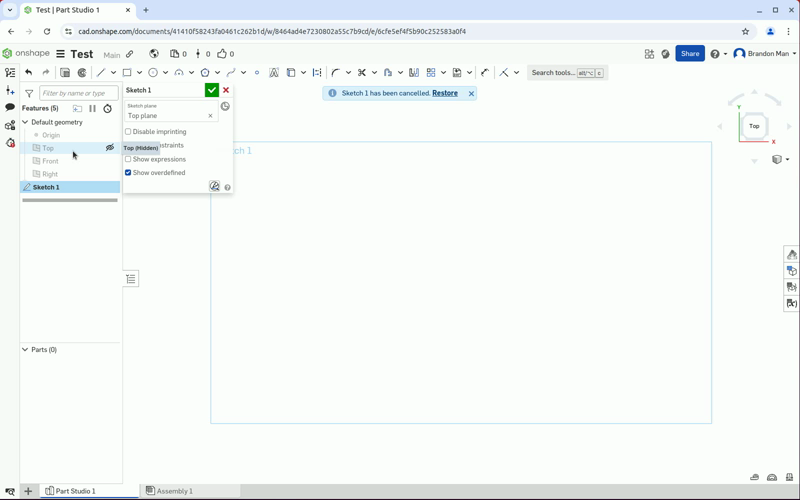
mouse_move(73, 352)
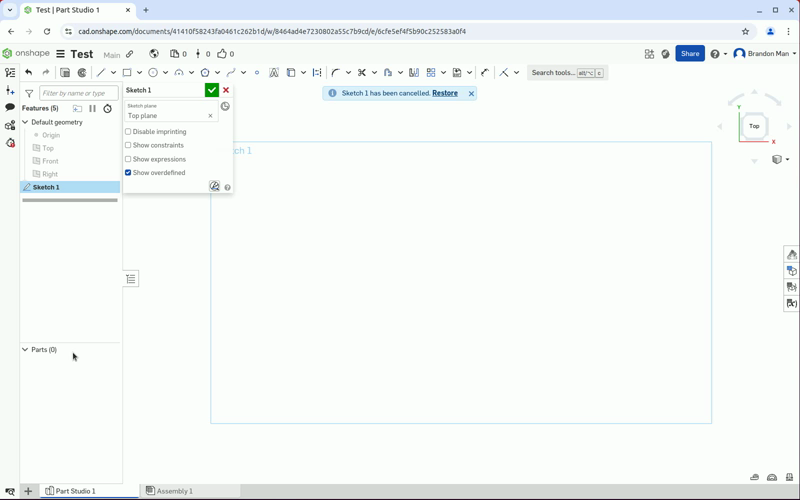
key(y)
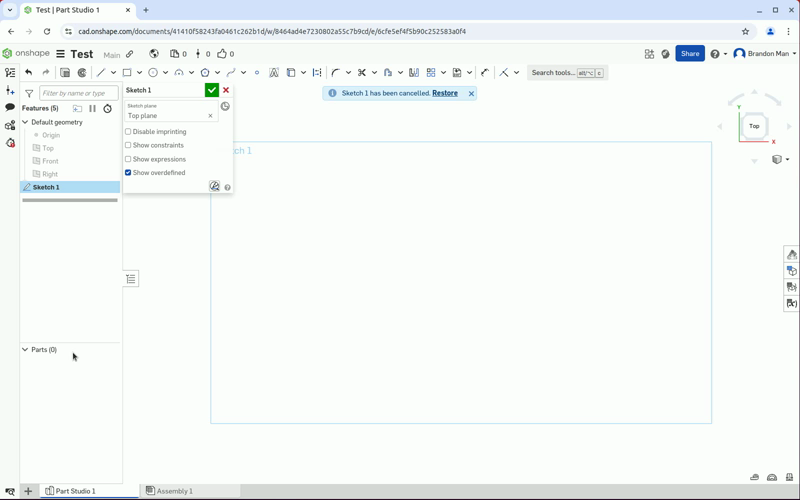
key(c)
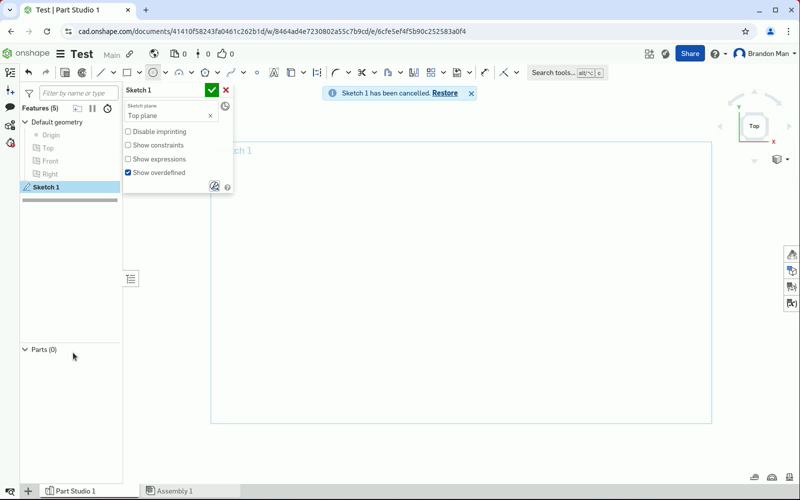
key_down(shift)
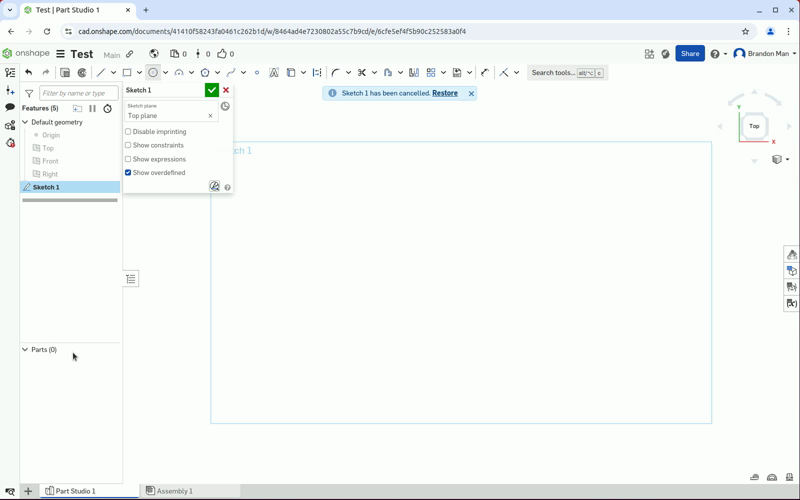
mouse_move(461, 282)
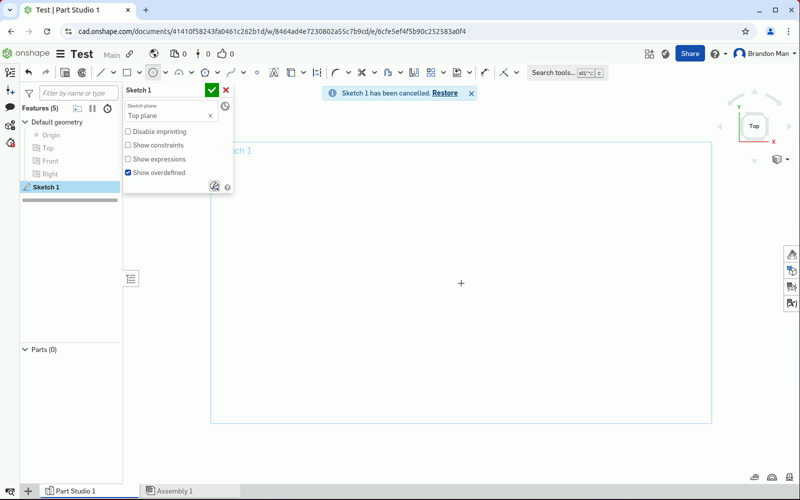
click(461, 282)
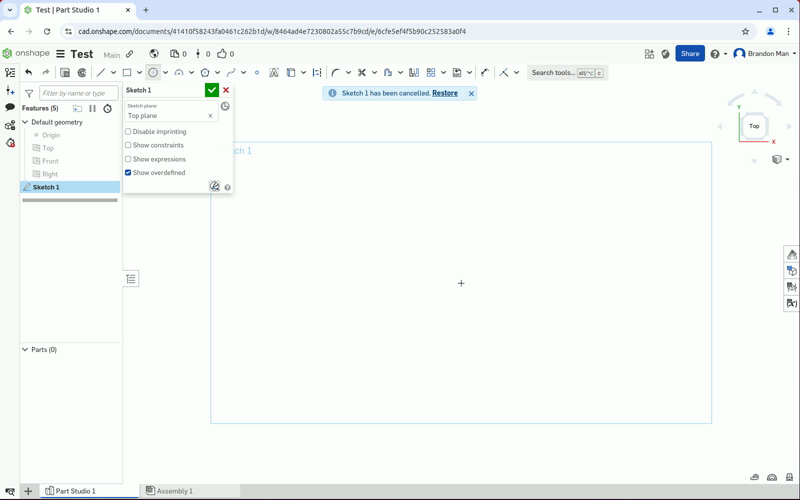
key_up(shift)
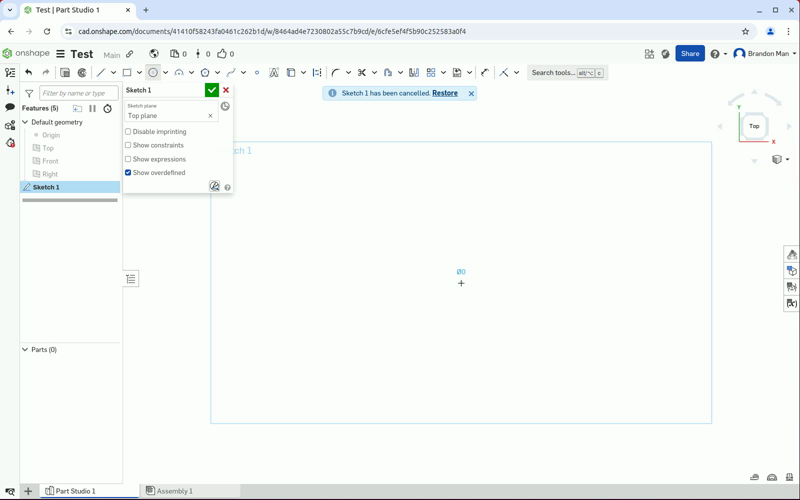
mouse_move(518, 282)
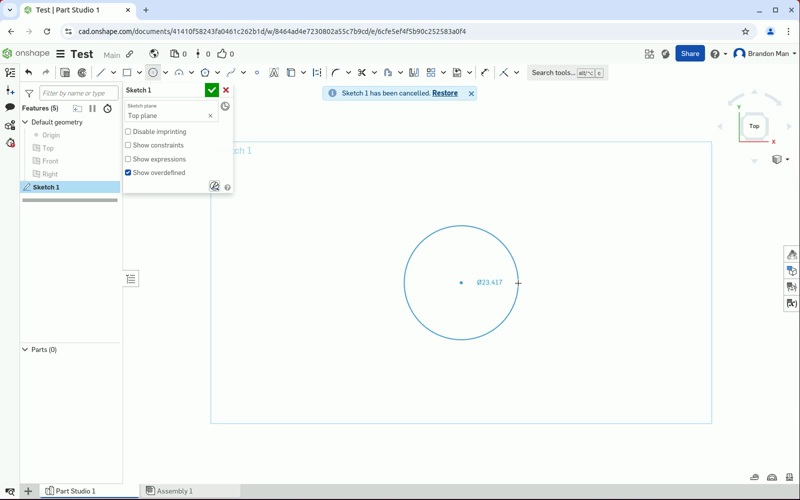
click(518, 282)
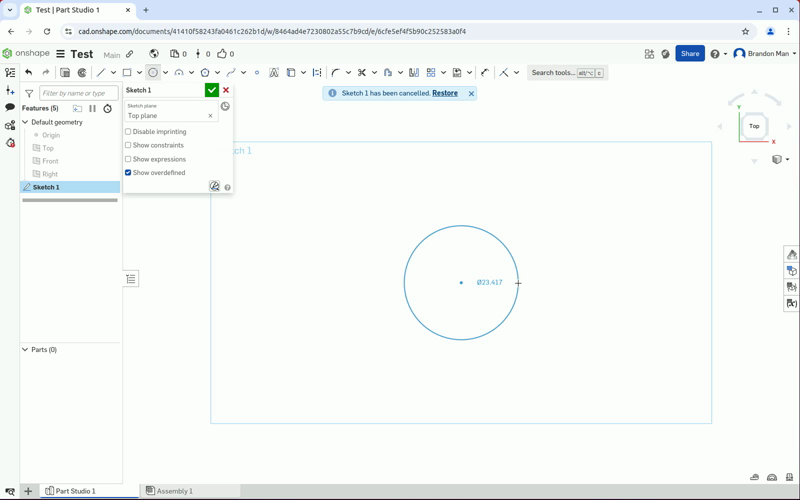
key(esc)
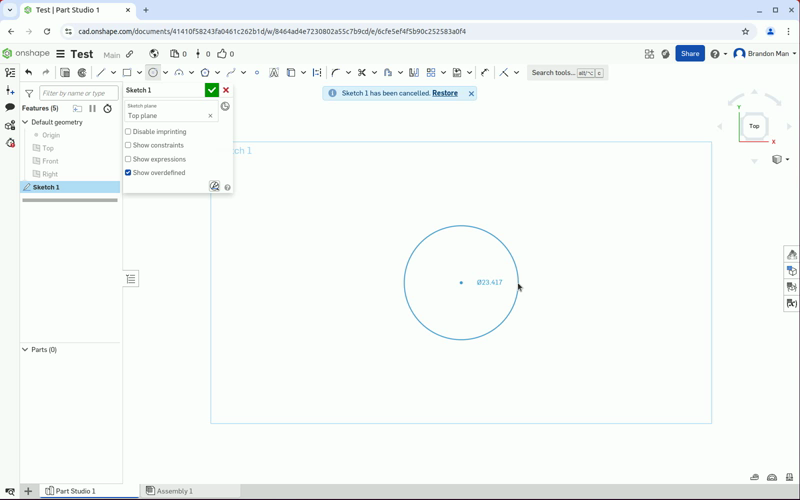
key(c)
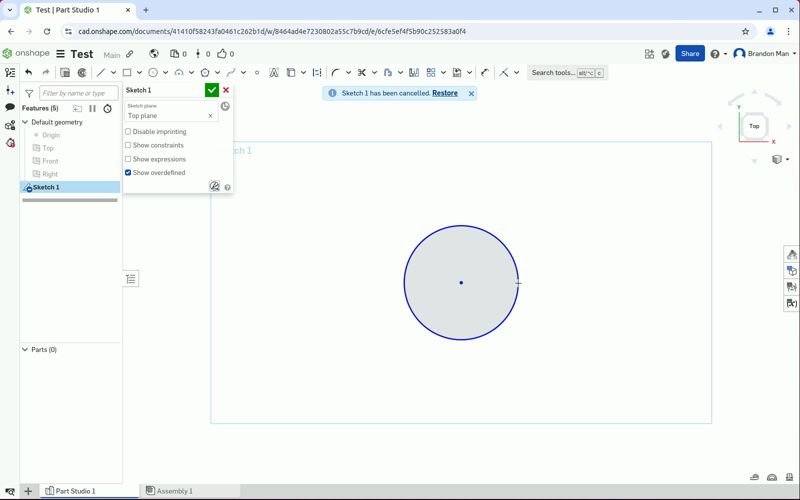
key_down(shift)
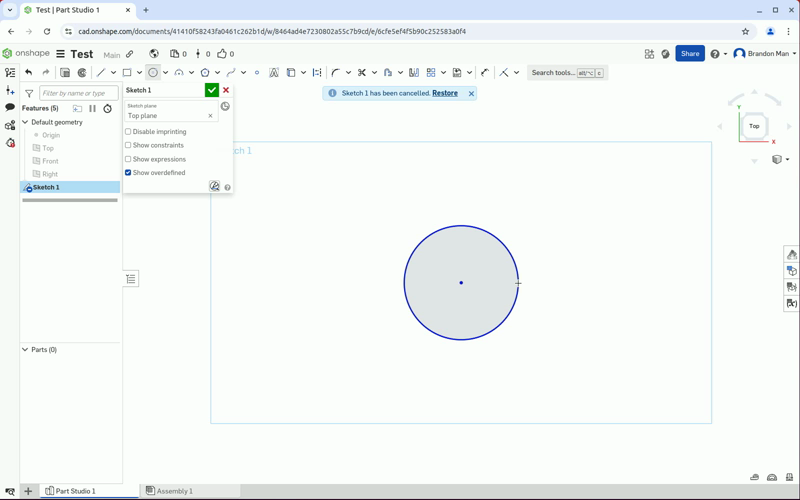
mouse_move(461, 282)
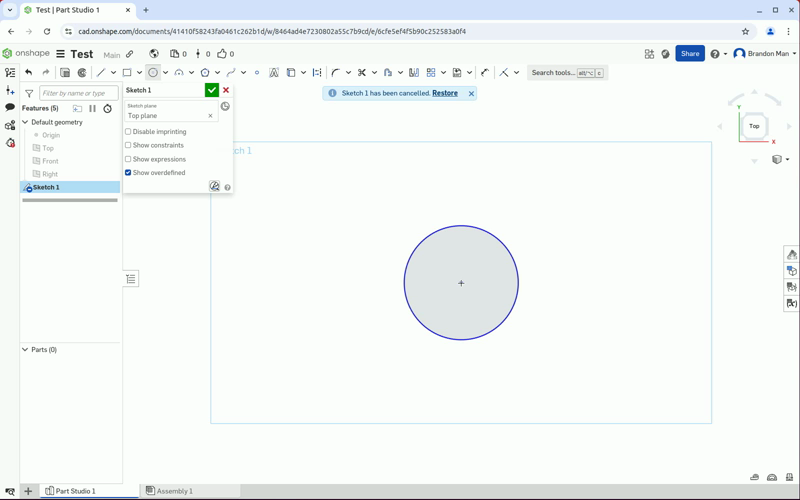
click(461, 282)
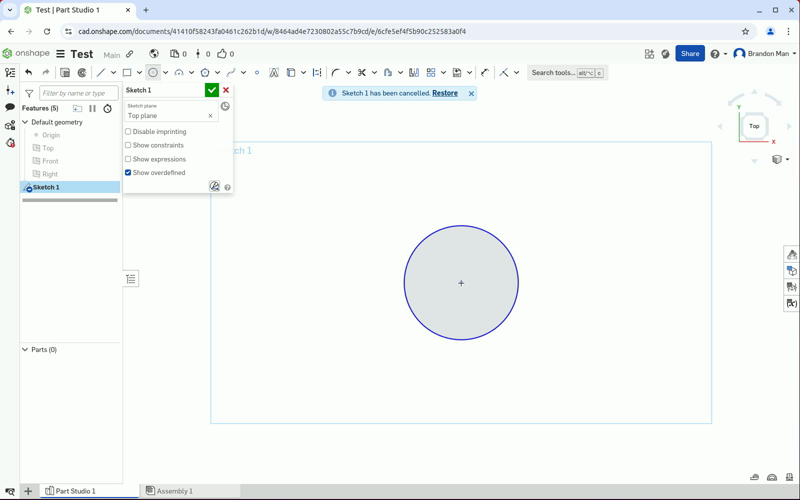
key_up(shift)
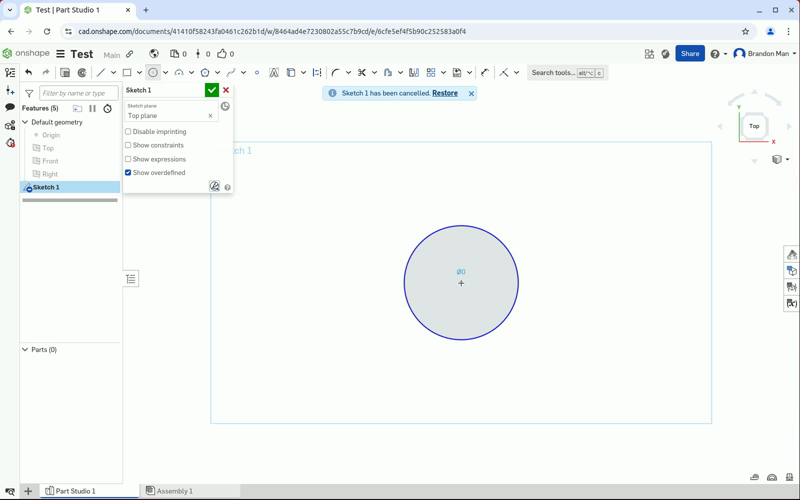
mouse_move(508, 282)
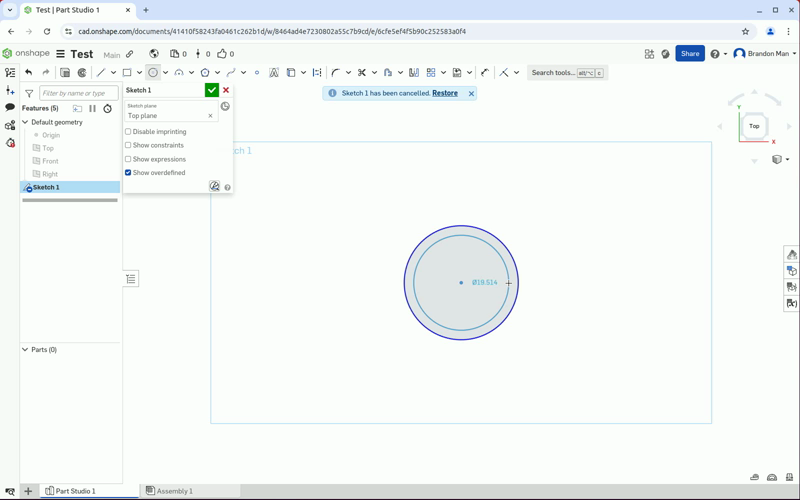
click(508, 282)
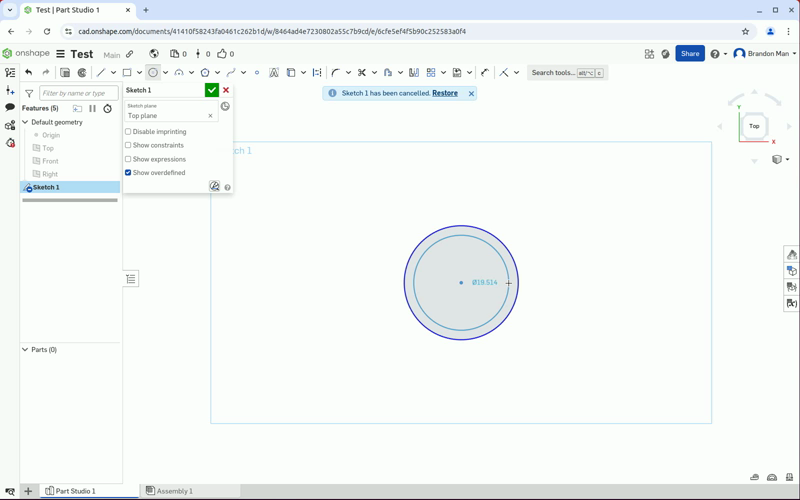
key(esc)
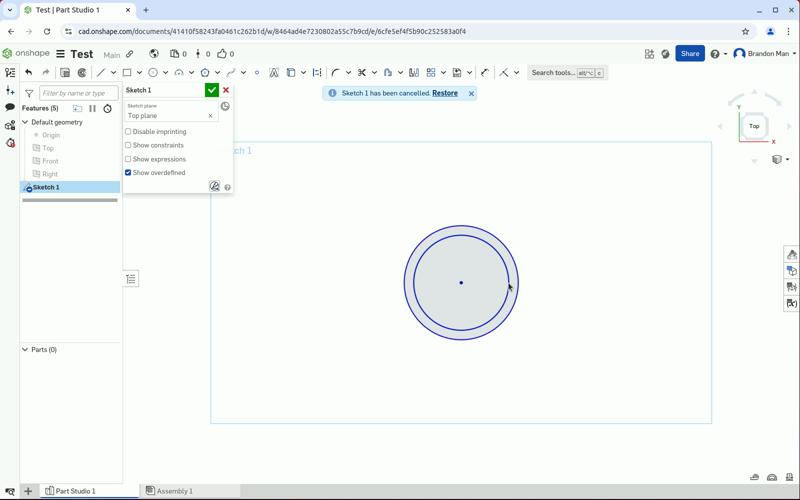
mouse_move(506, 262)
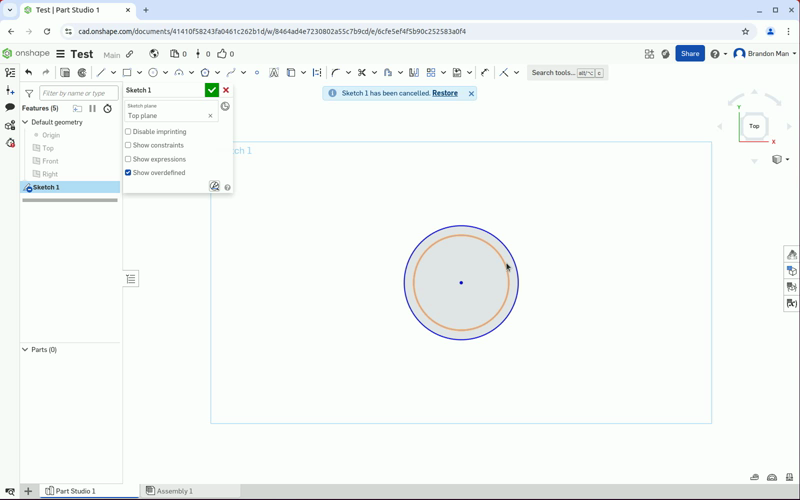
click(506, 262)
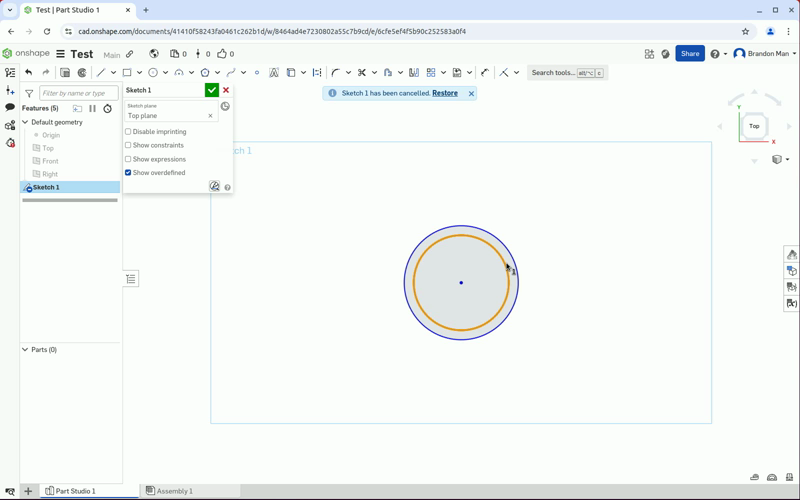
mouse_move(73, 352)
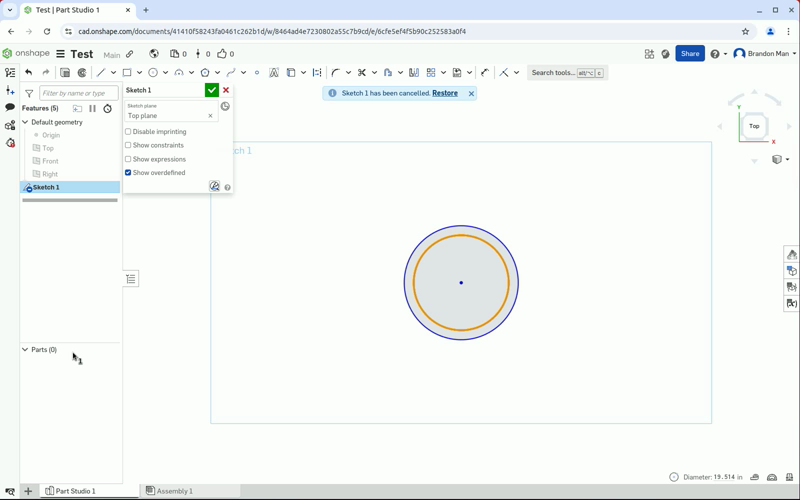
key(shift+y)
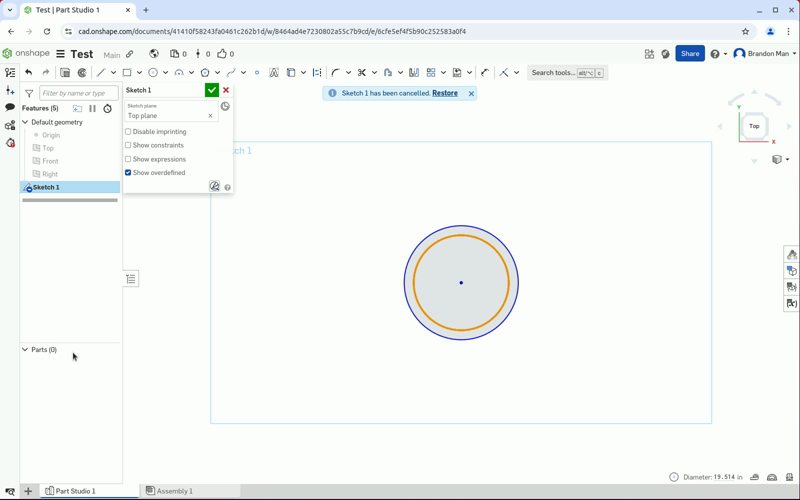
key(shift+e)
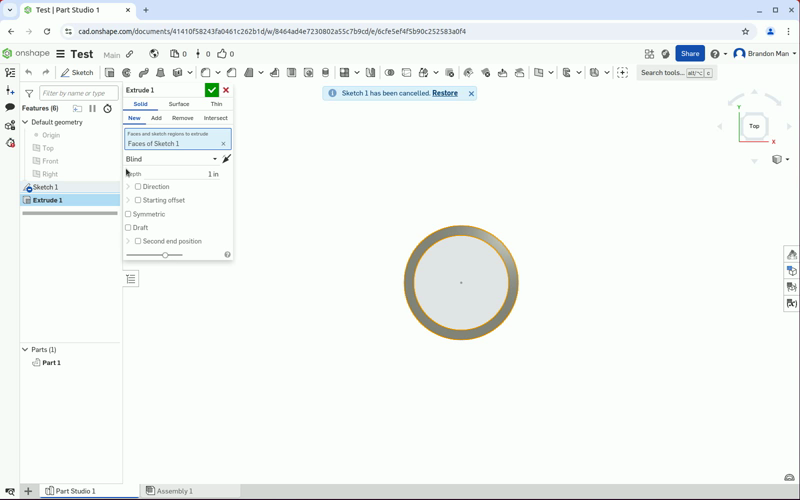
mouse_move(143, 106)
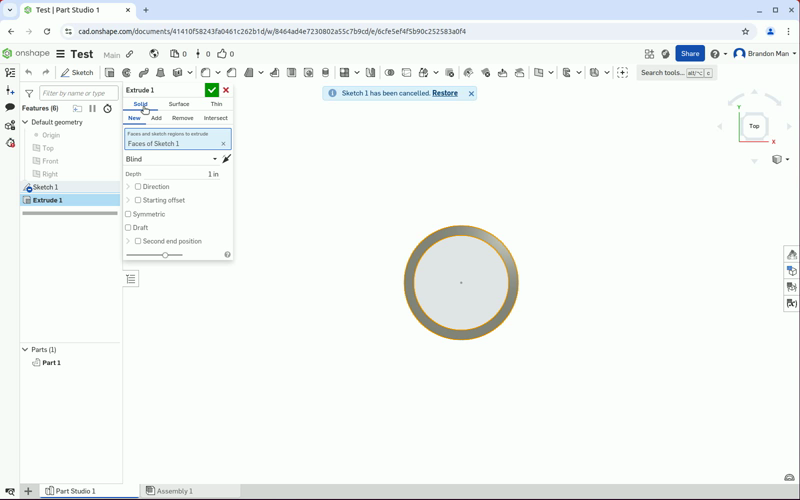
click(143, 106)
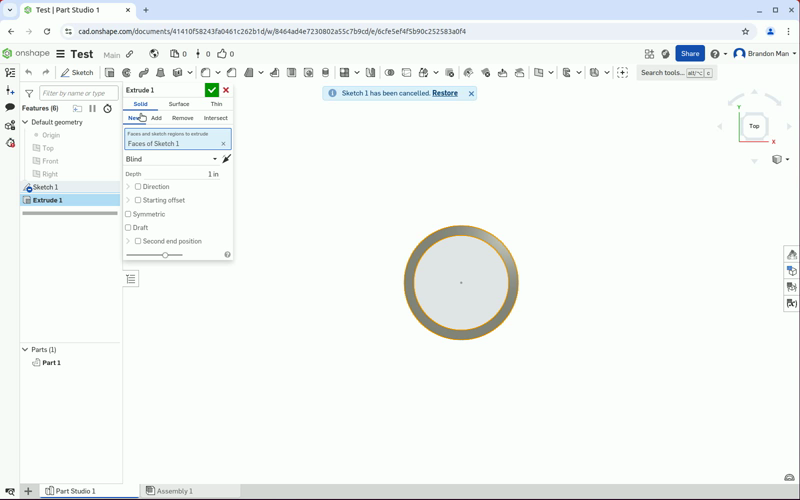
mouse_move(137, 120)
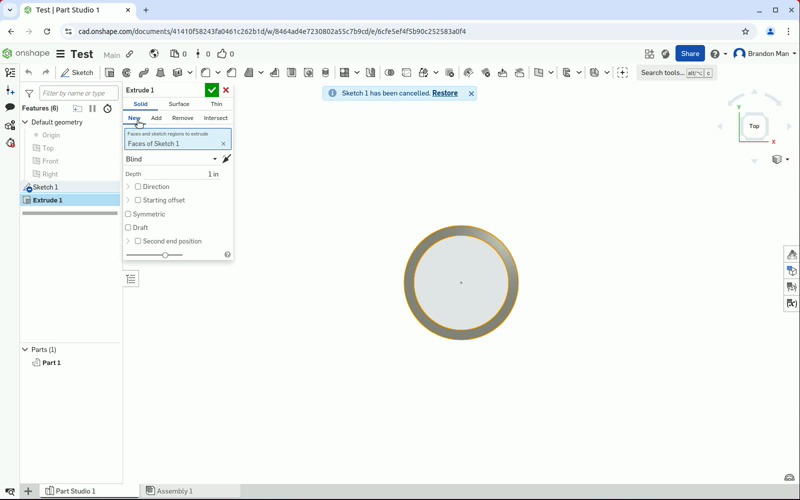
click(137, 120)
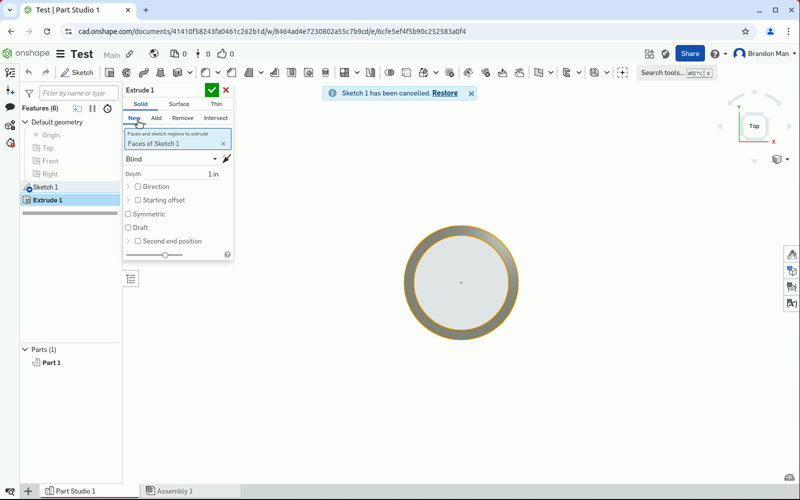
key(tab, 4)
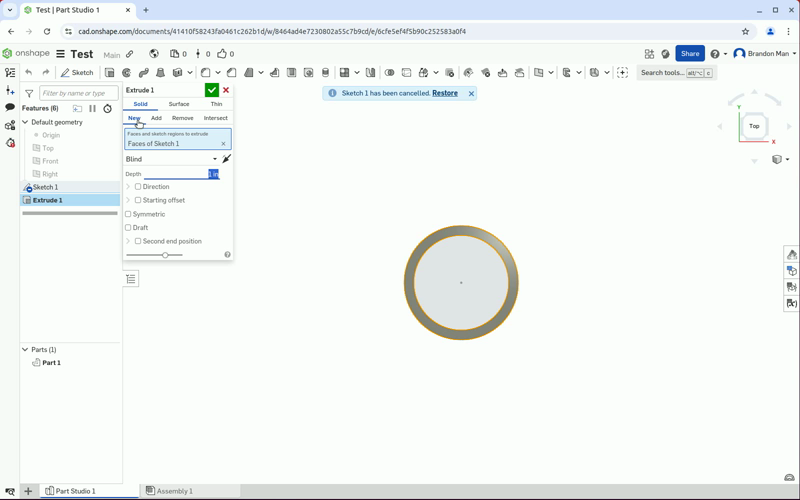
text(15.405)
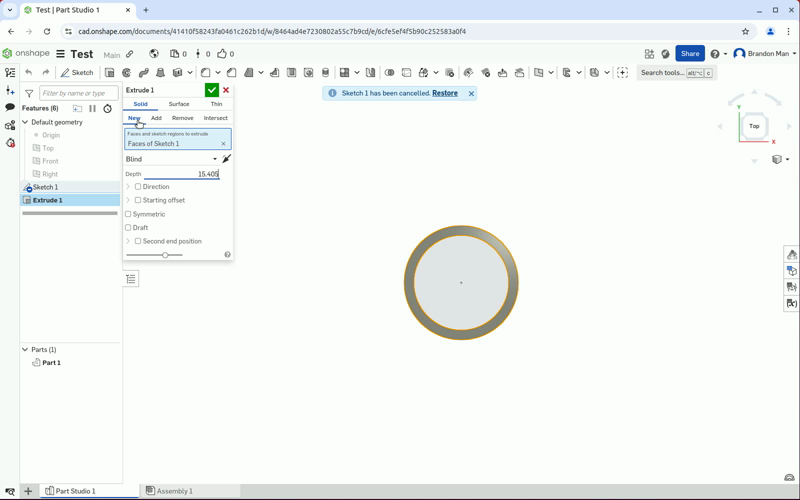
key(enter)
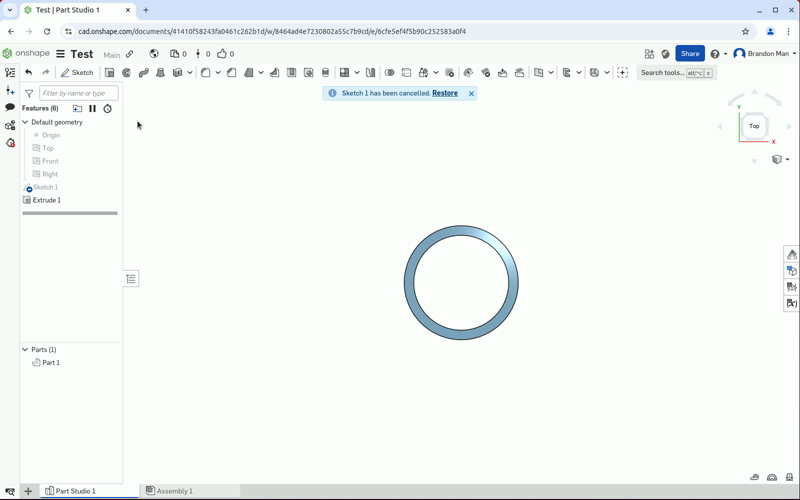
key(shift+h)
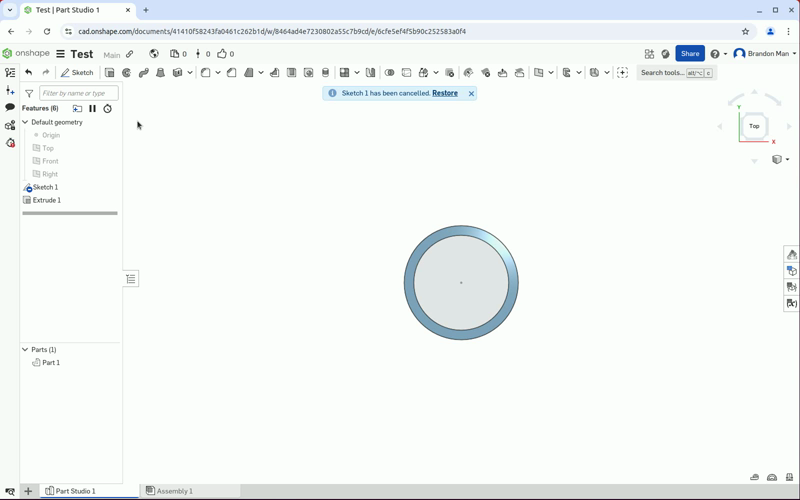
key(shift+h)
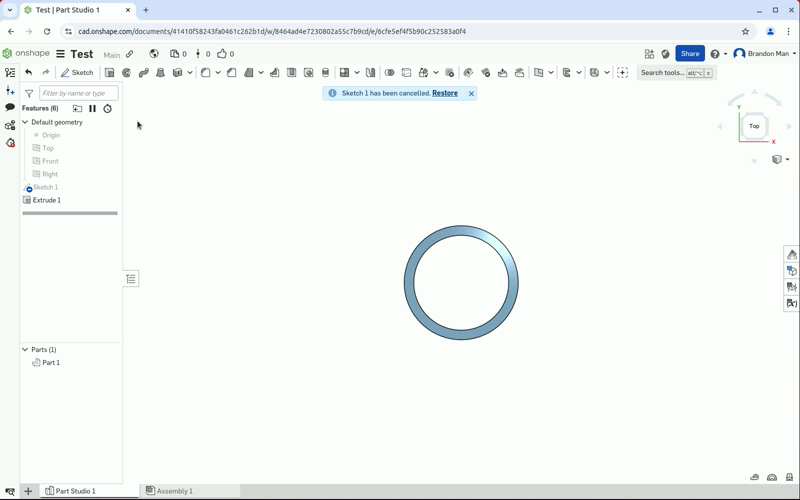
mouse_move(73, 189)
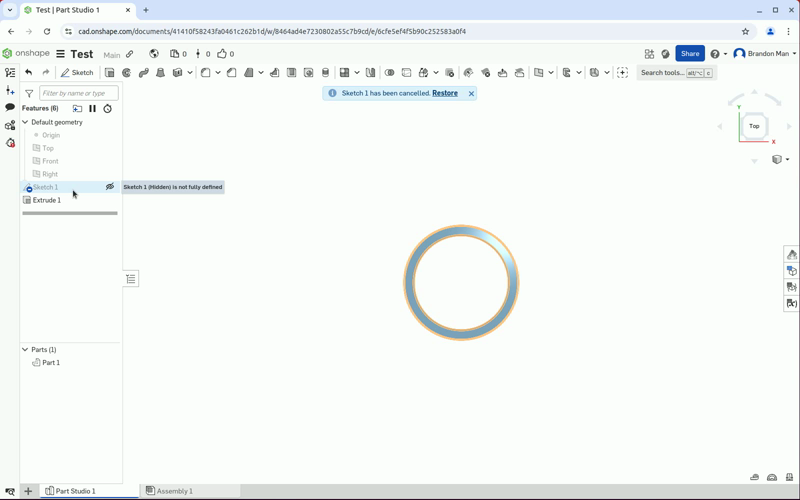
click(73, 189)
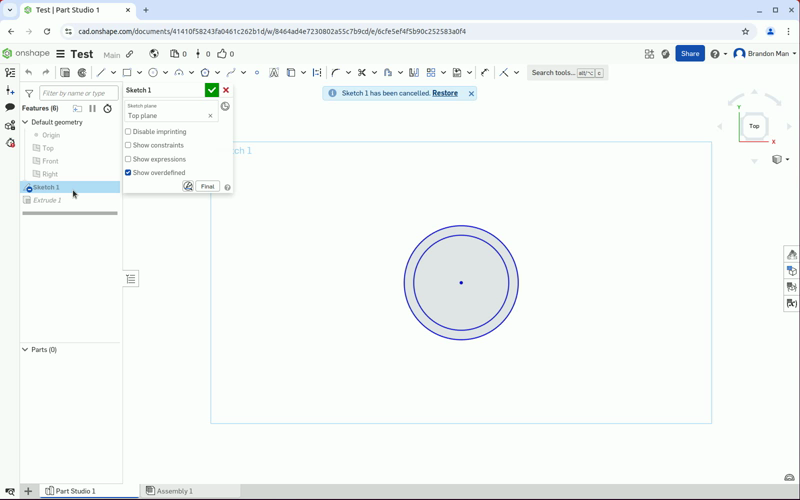
mouse_move(229, 92)
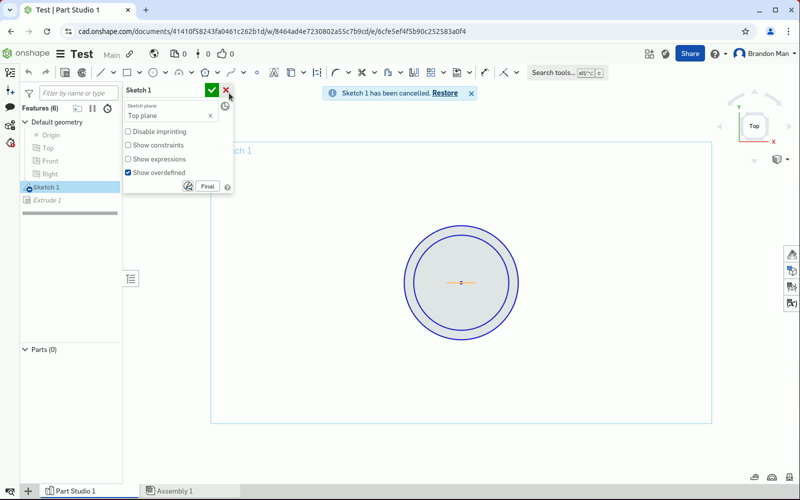
click(229, 92)
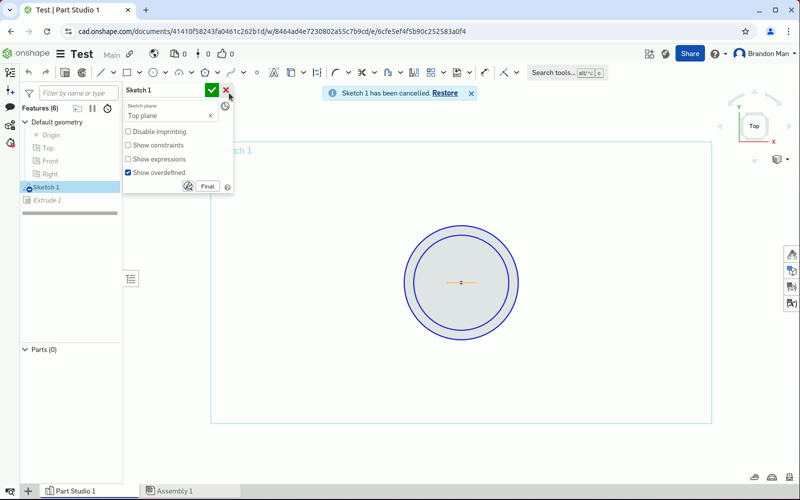
key(shift+s)
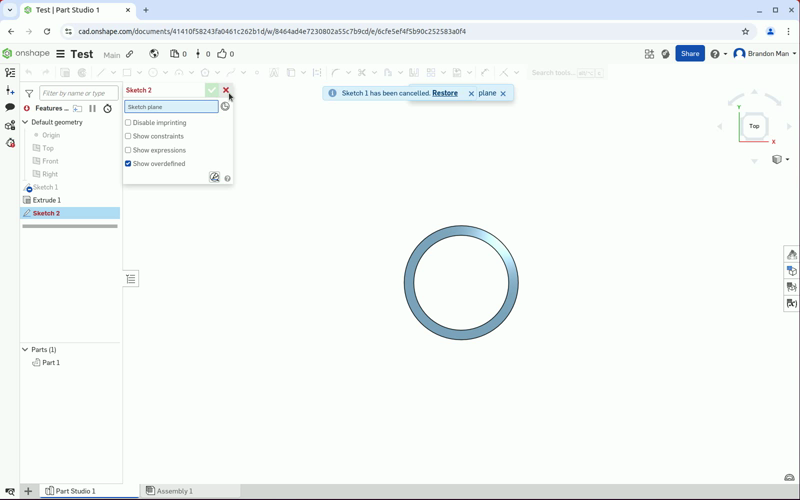
mouse_move(73, 150)
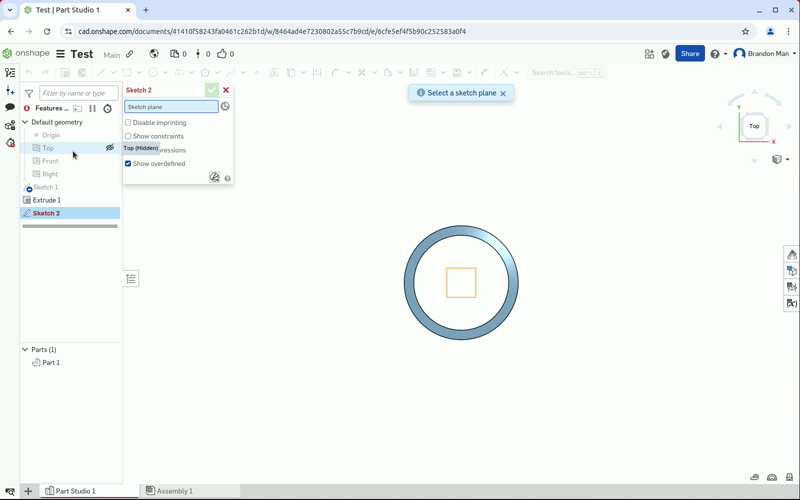
click(73, 150)
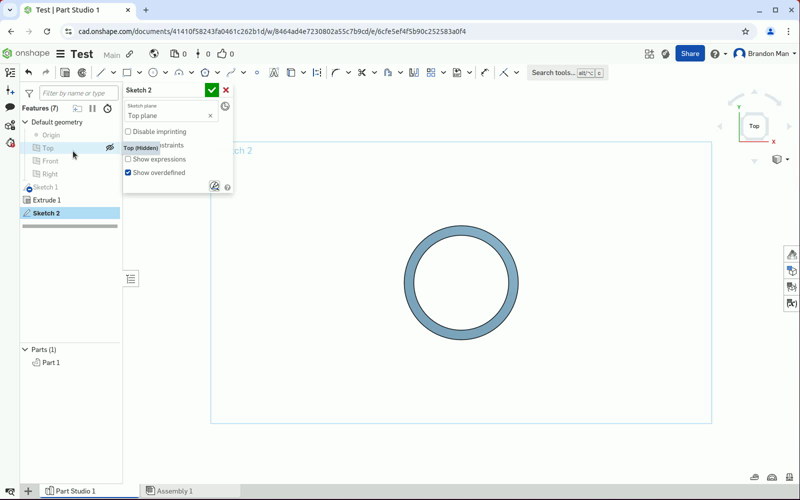
mouse_move(73, 352)
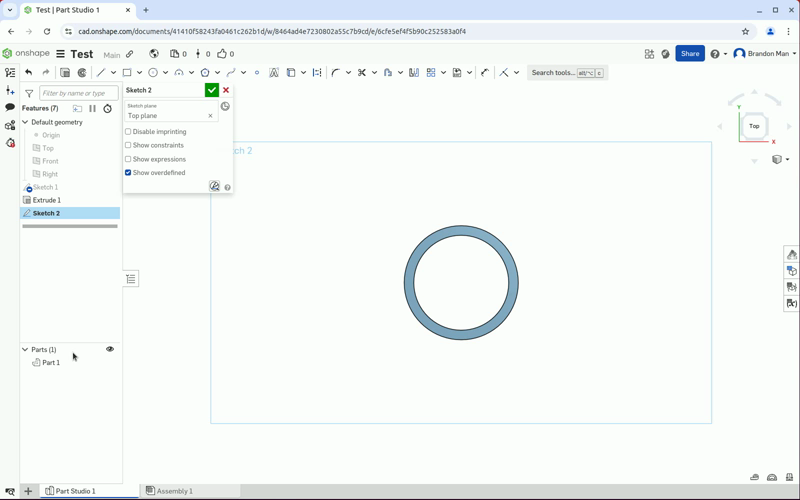
key(y)
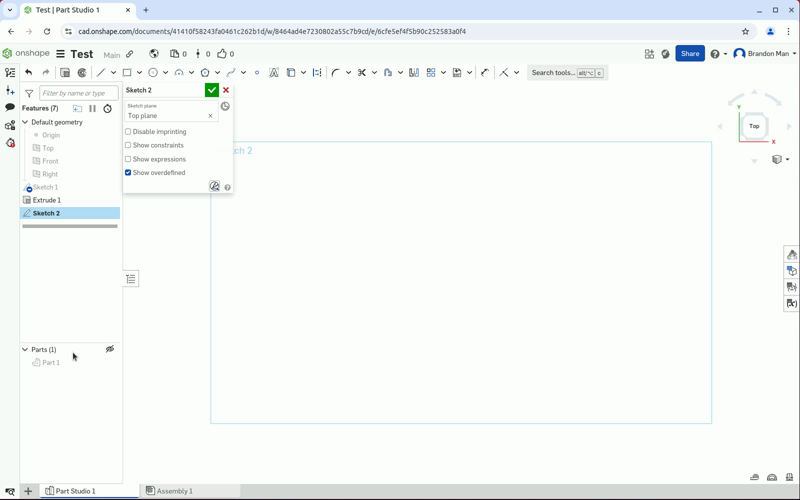
key(c)
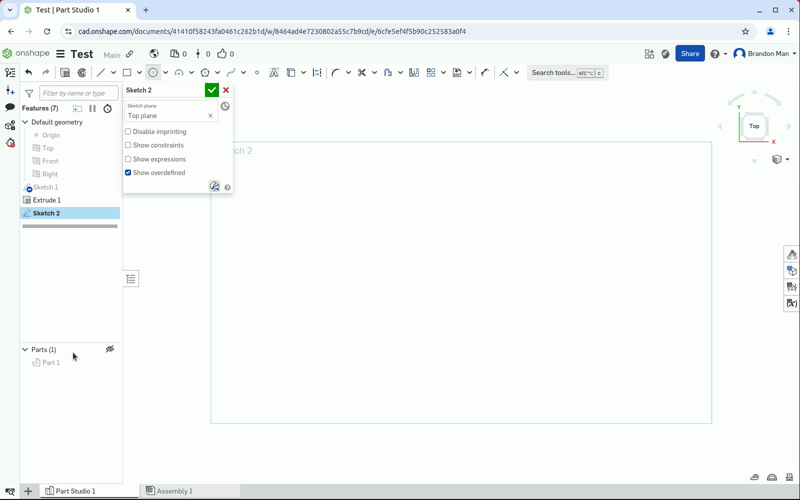
key_down(shift)
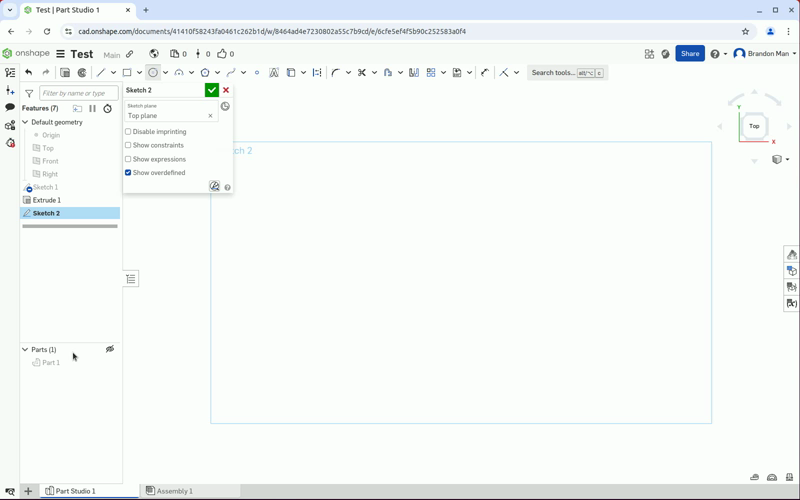
mouse_move(461, 282)
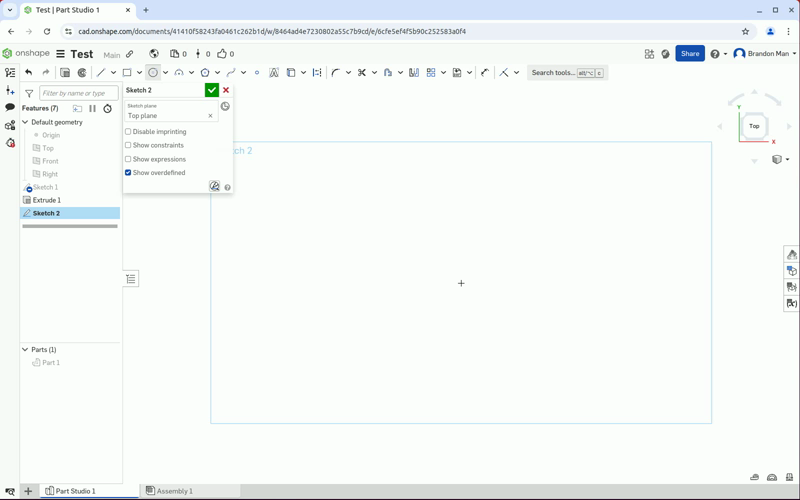
click(461, 282)
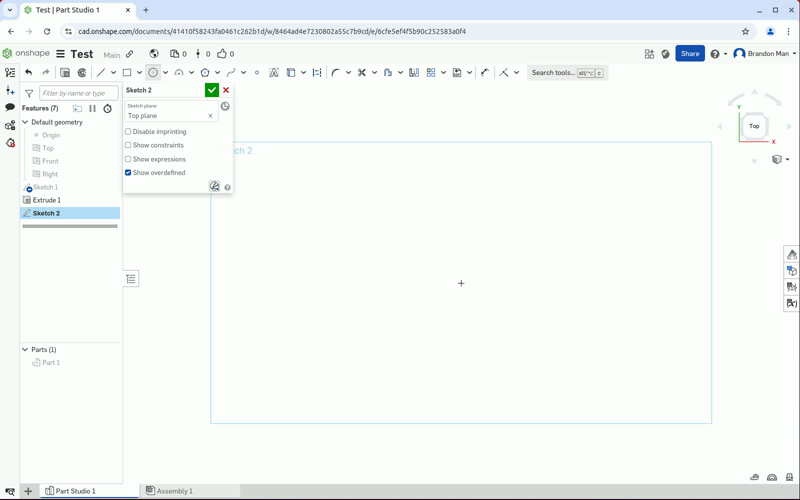
key_up(shift)
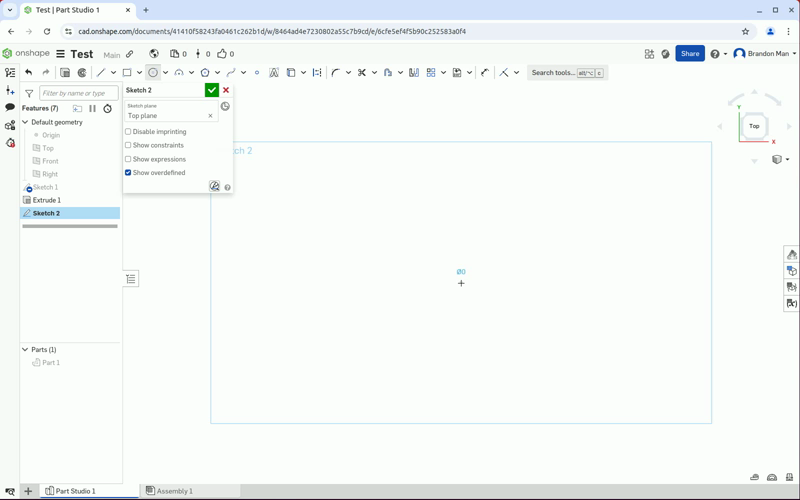
mouse_move(537, 282)
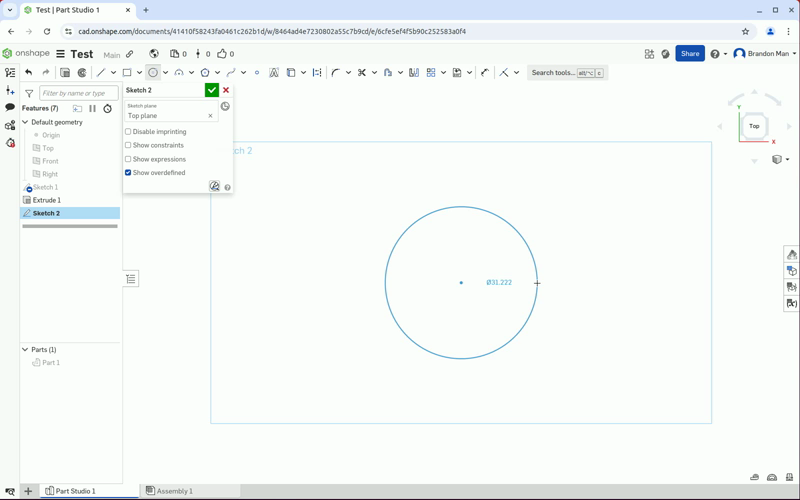
click(537, 282)
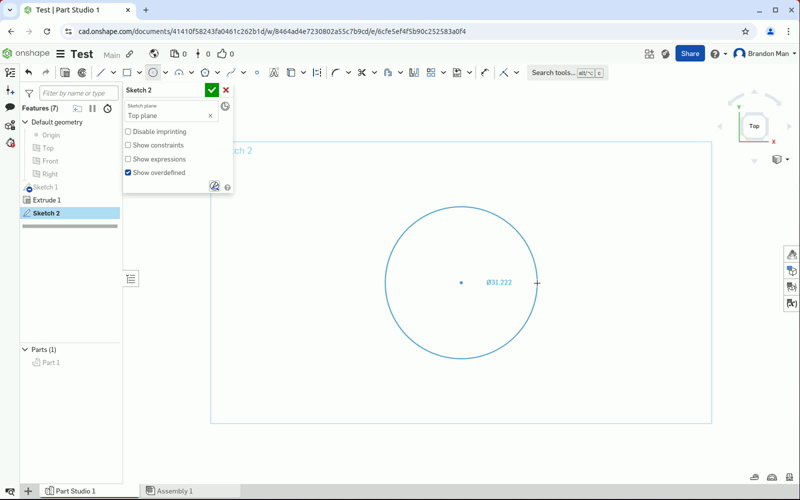
key(esc)
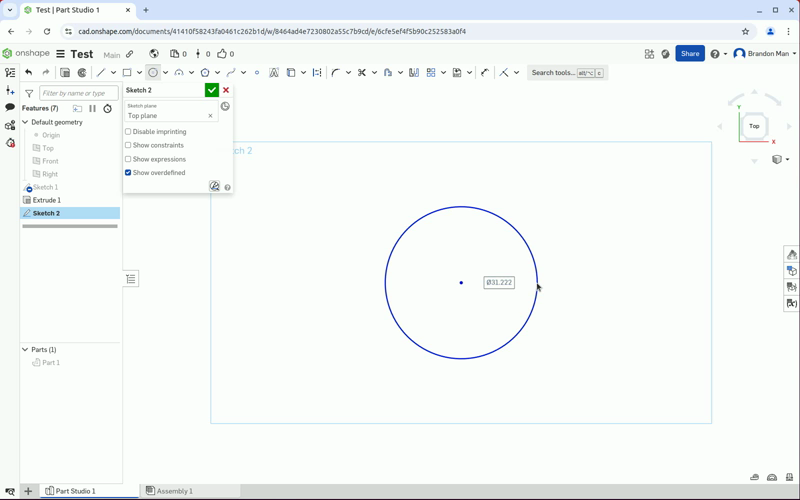
key(c)
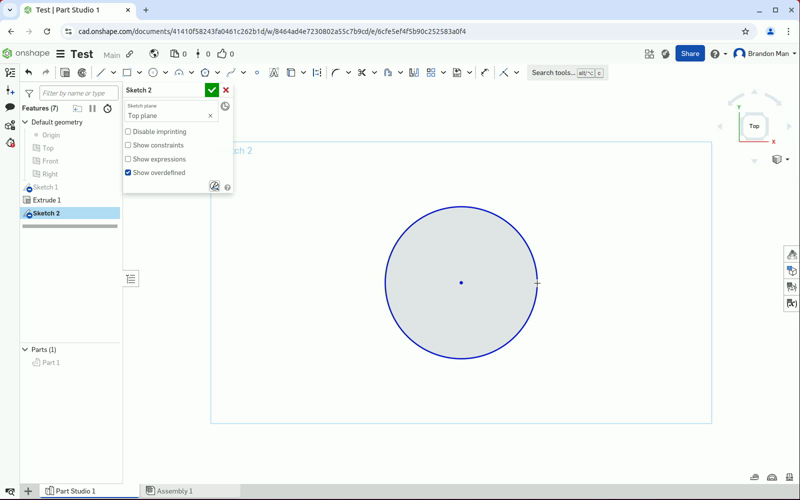
key_down(shift)
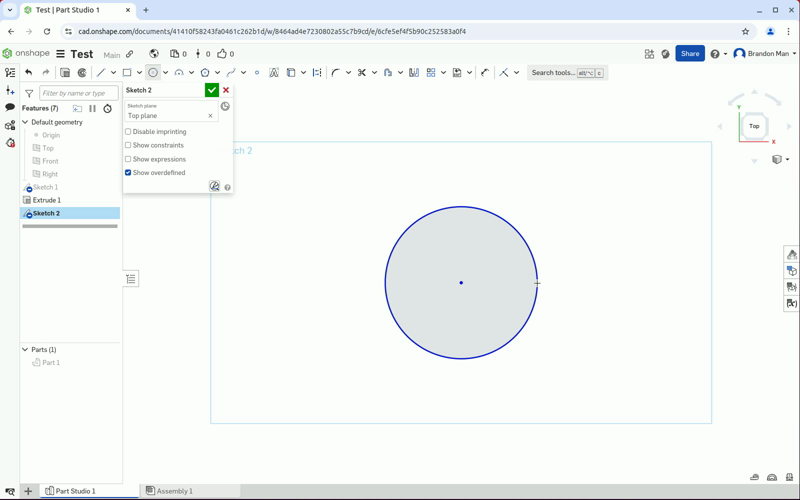
mouse_move(461, 282)
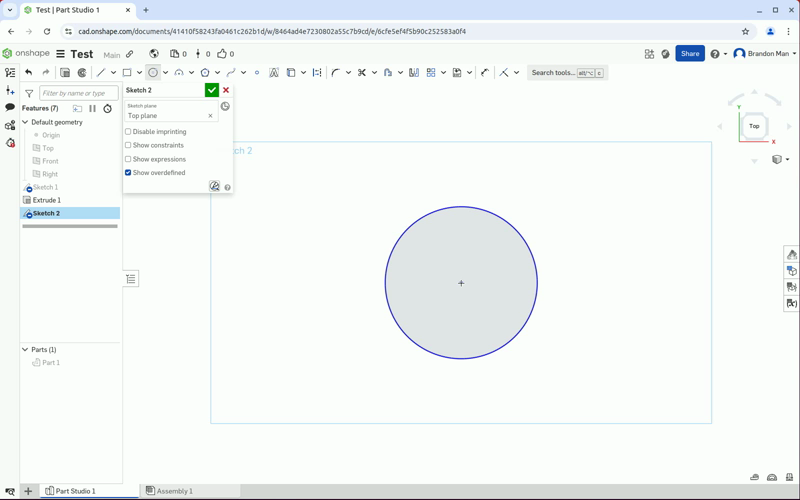
click(461, 282)
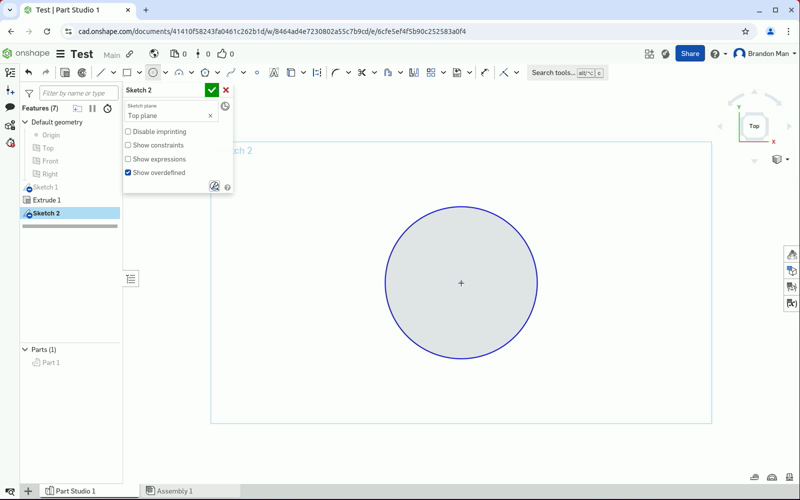
key_up(shift)
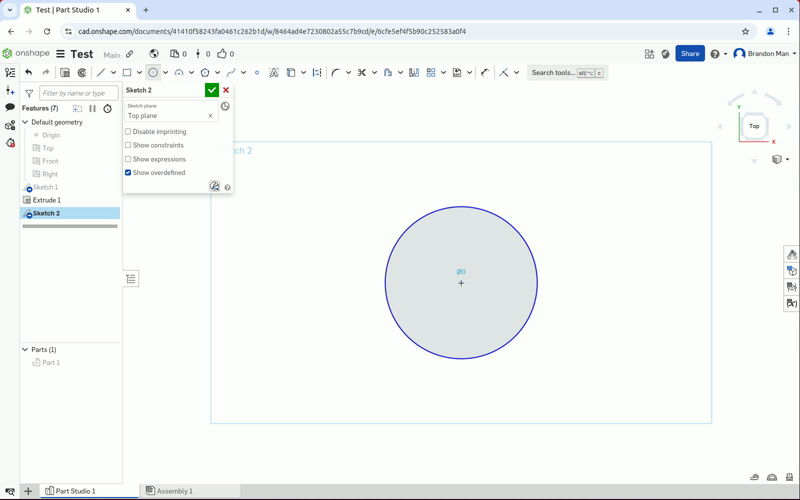
mouse_move(518, 282)
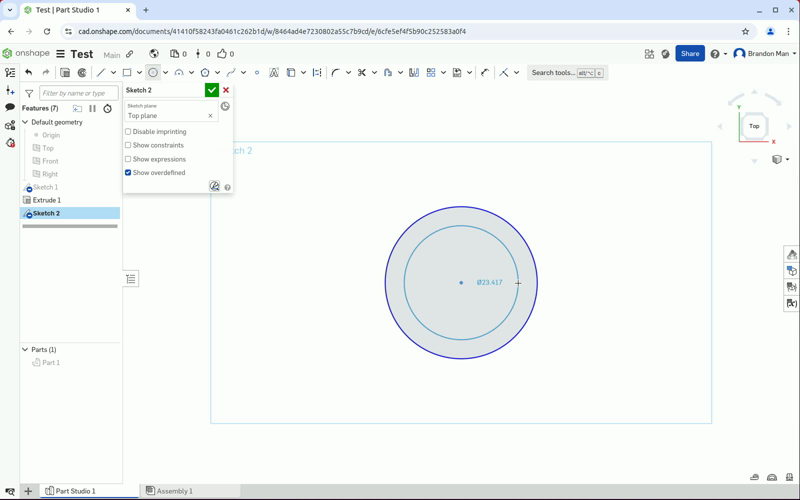
click(518, 282)
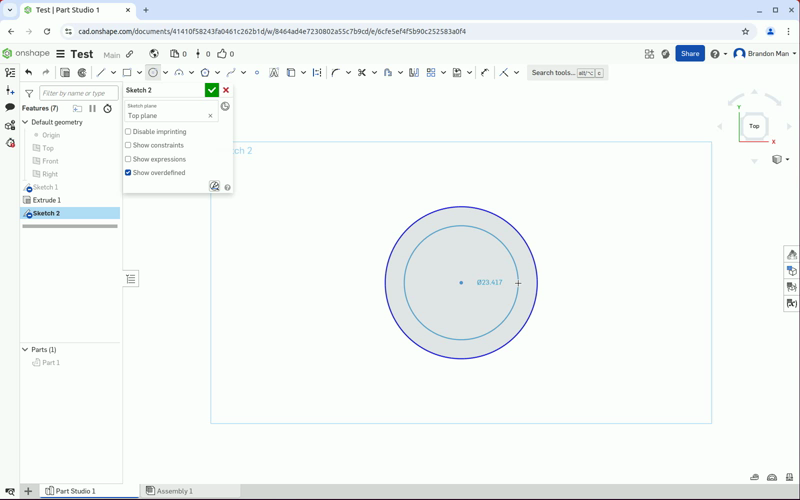
key(esc)
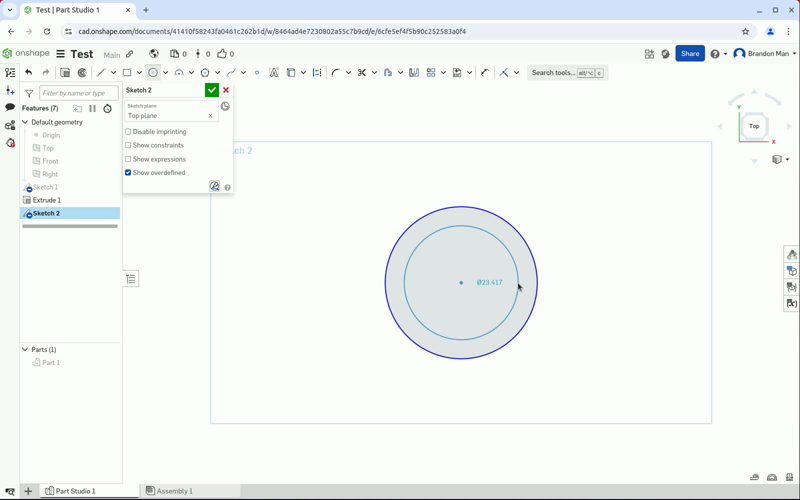
mouse_move(412, 233)
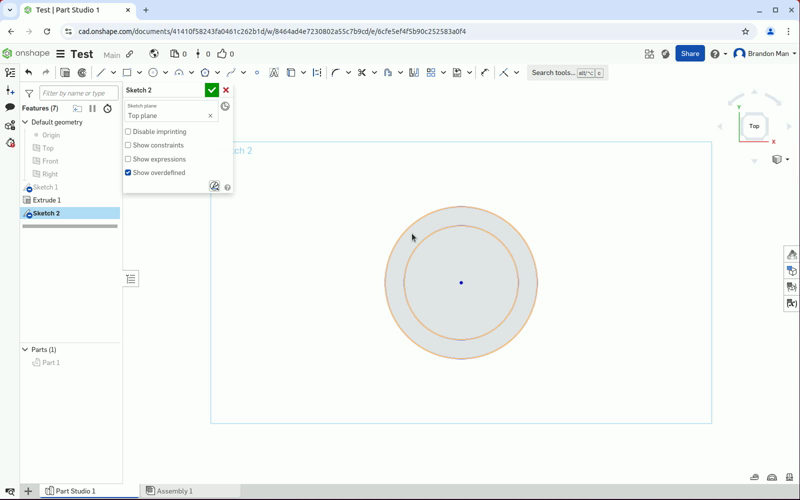
click(412, 233)
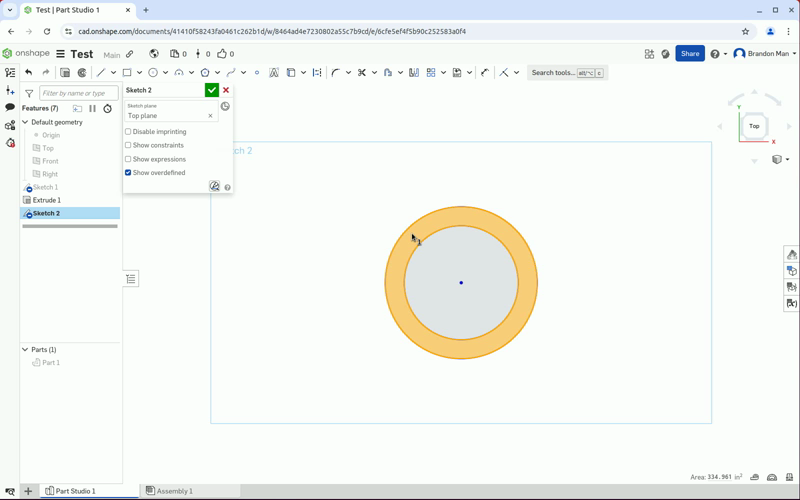
mouse_move(73, 352)
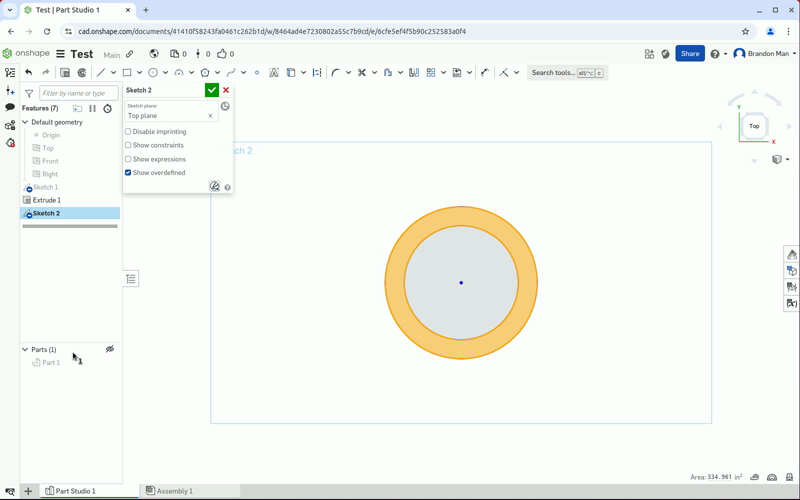
key(shift+y)
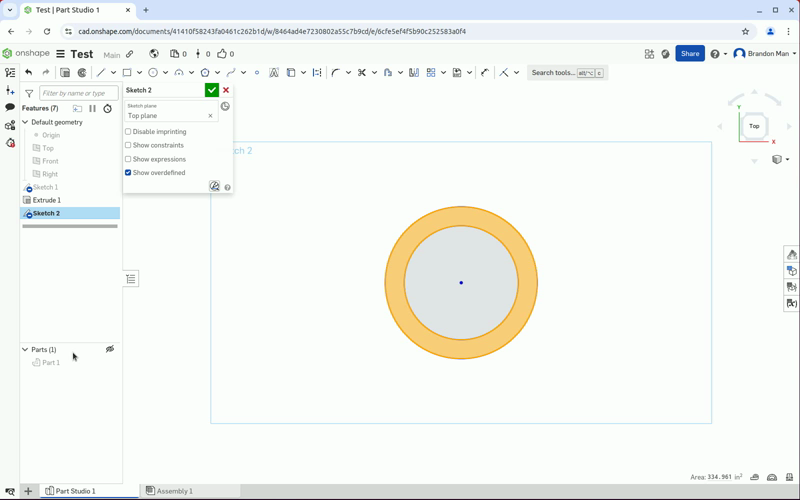
key(shift+e)
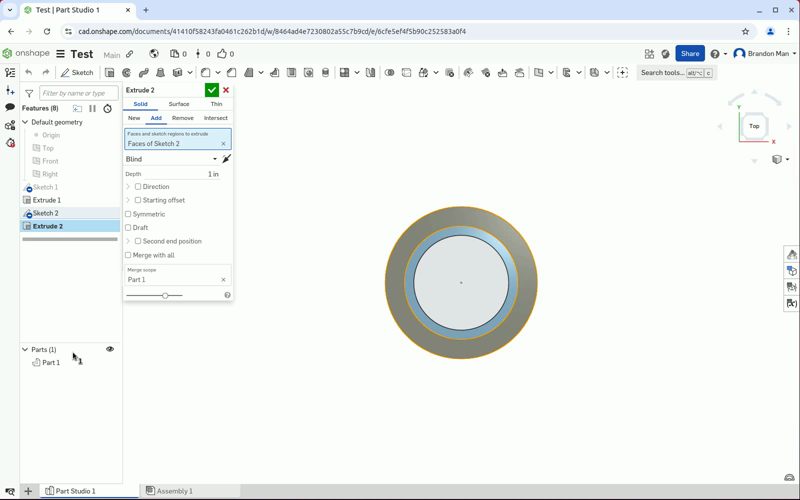
mouse_move(143, 106)
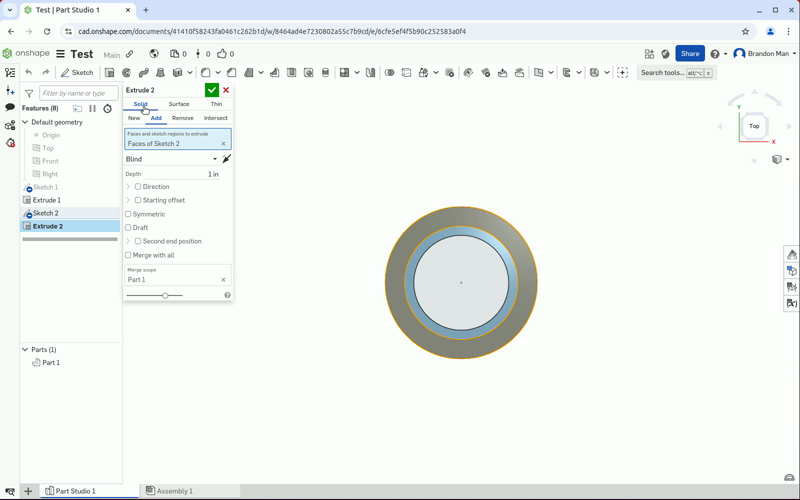
click(143, 106)
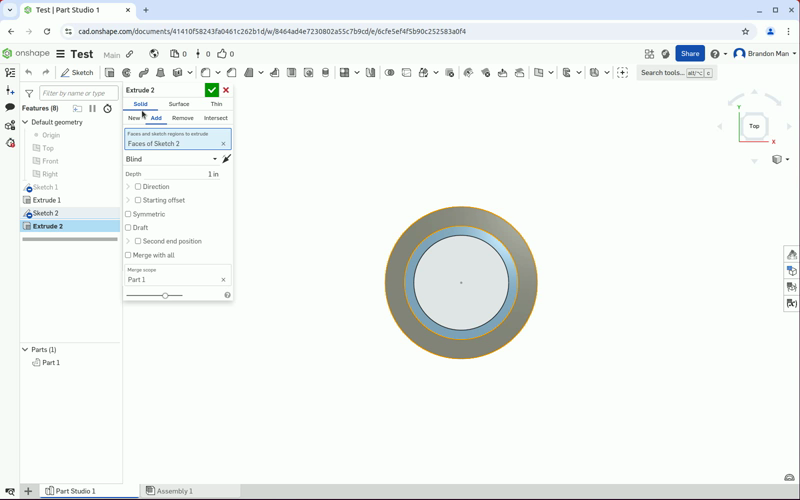
mouse_move(137, 120)
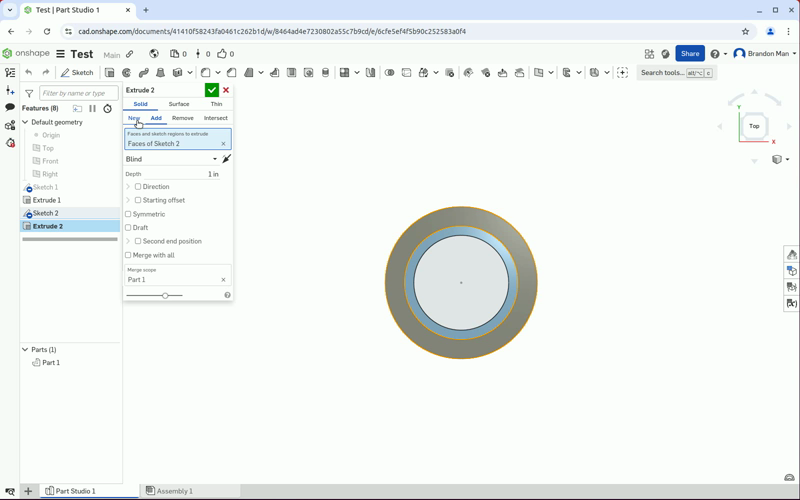
click(137, 120)
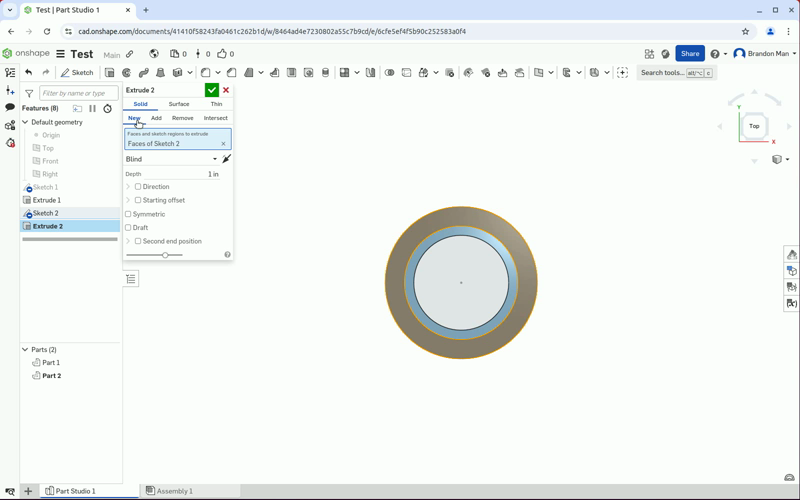
key(tab, 4)
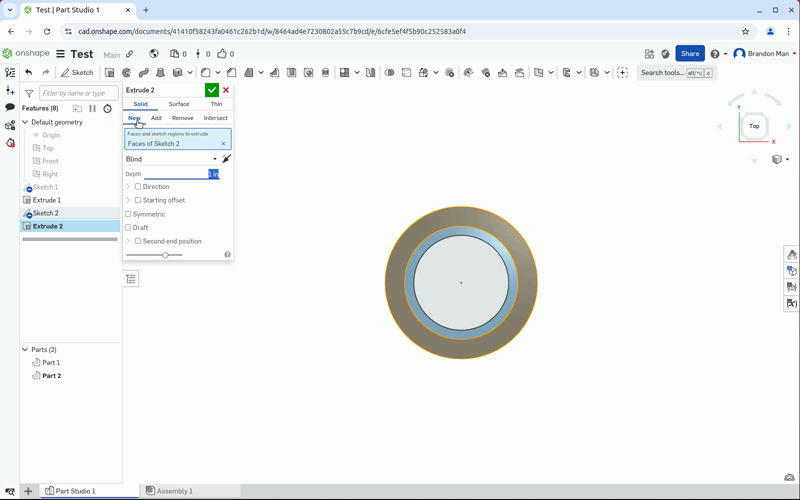
text(19.257)
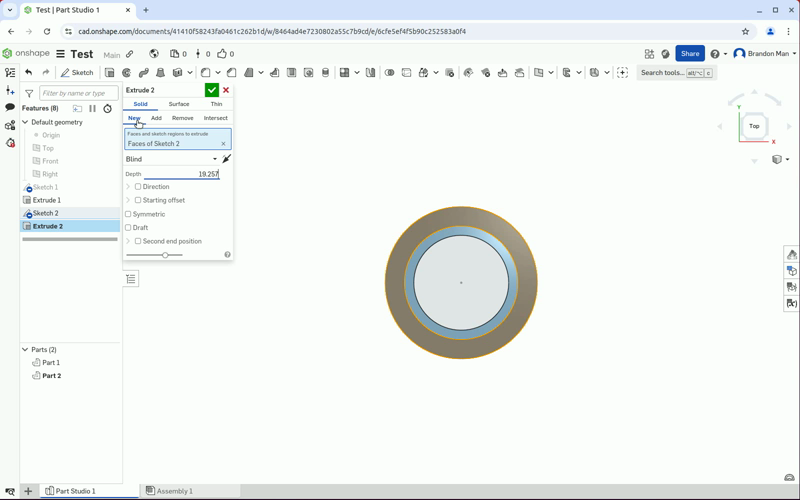
key(enter)
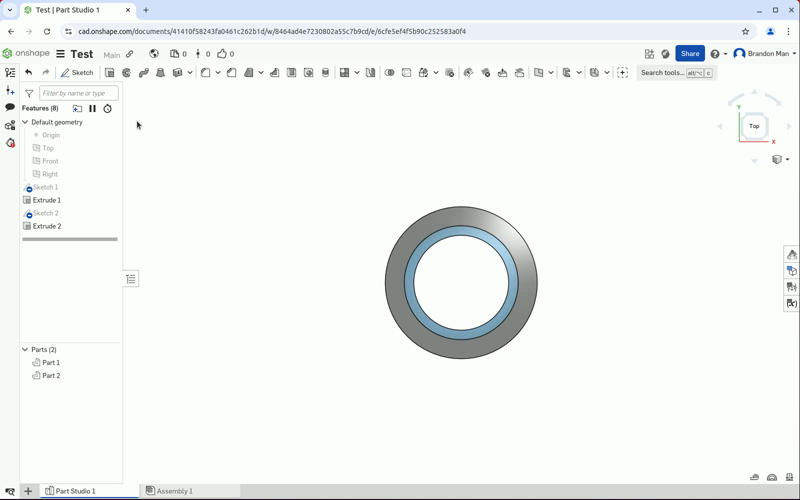
key(shift+h)
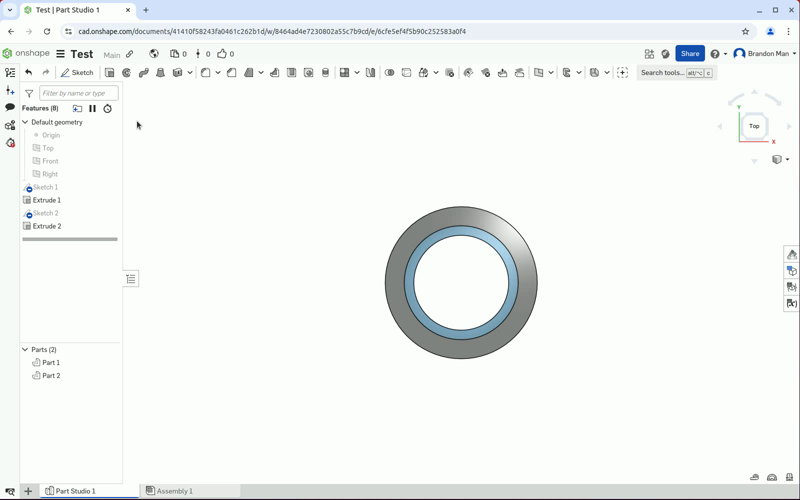
key(shift+h)
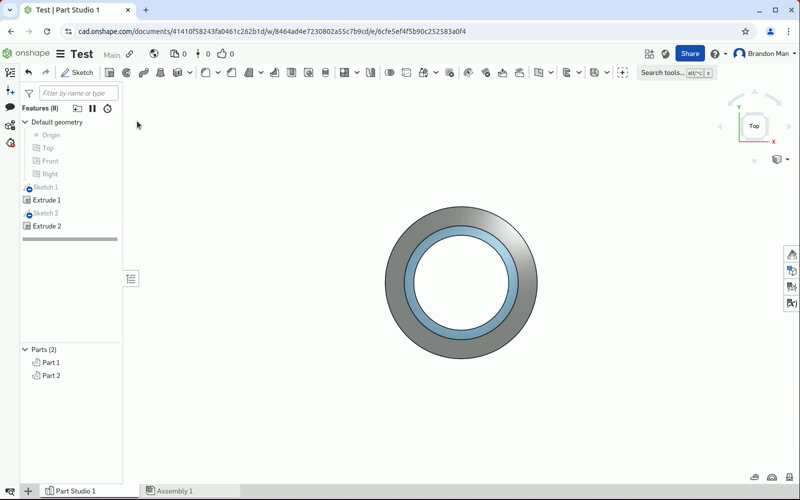
mouse_move(73, 189)
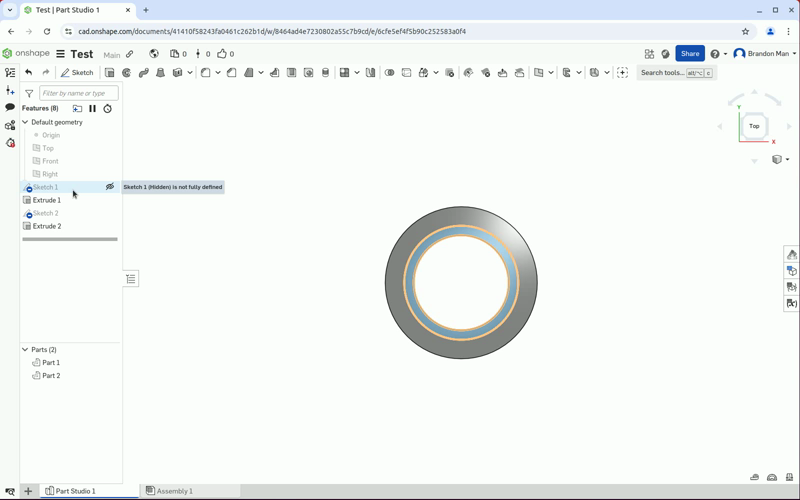
click(73, 189)
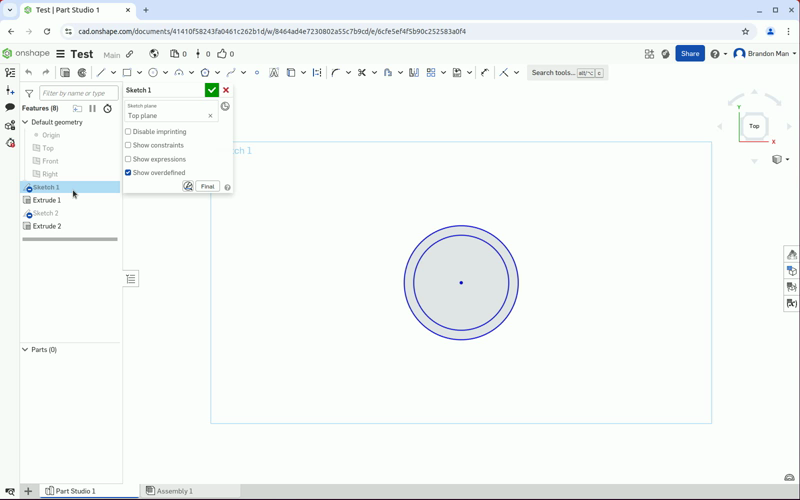
mouse_move(229, 92)
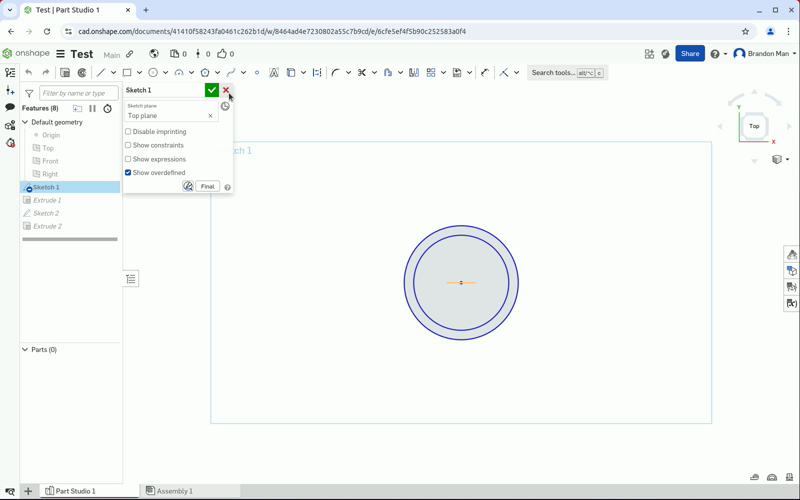
click(229, 92)
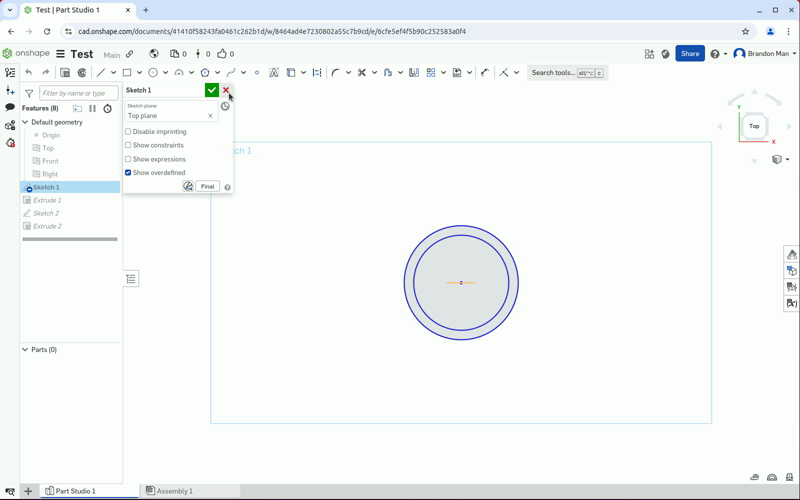
key(shift+s)
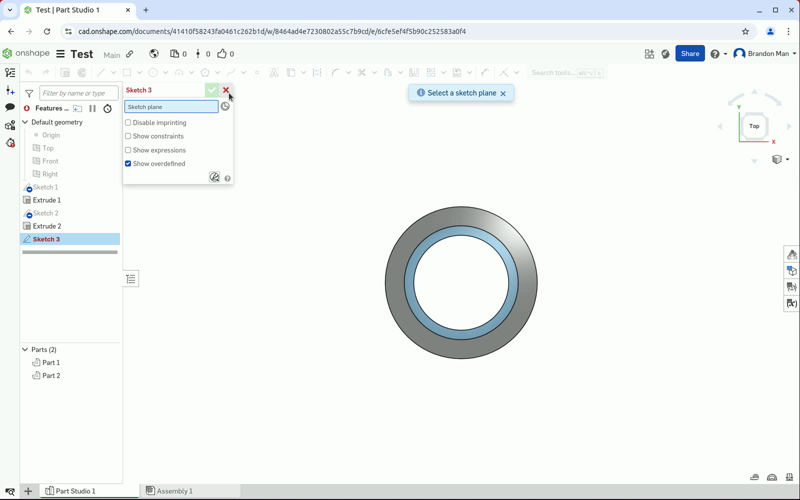
mouse_move(73, 150)
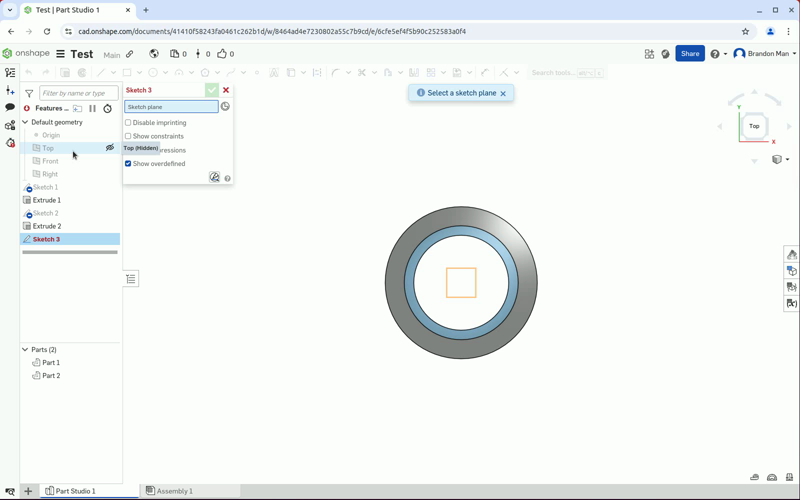
click(73, 150)
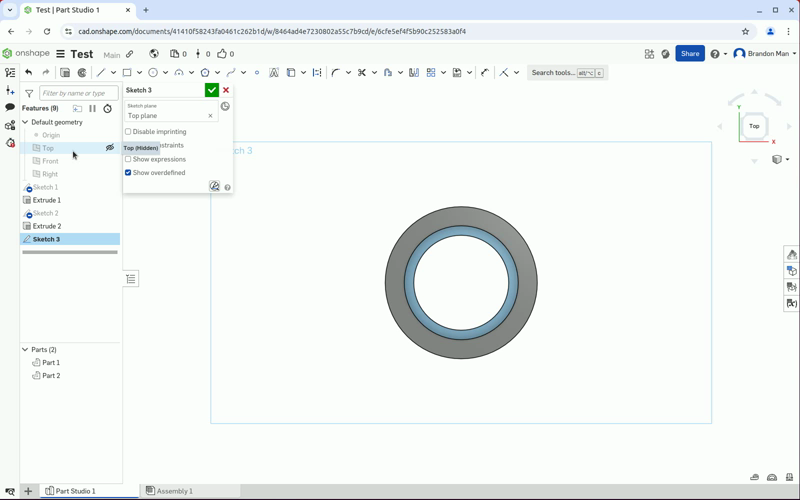
mouse_move(73, 352)
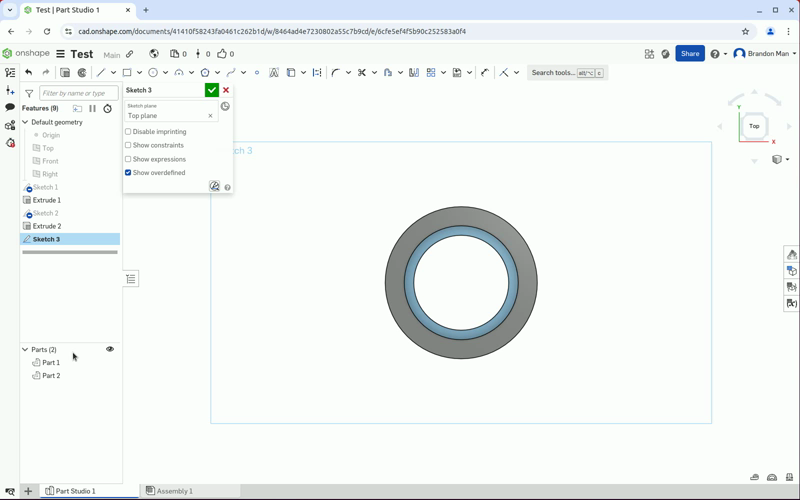
key(y)
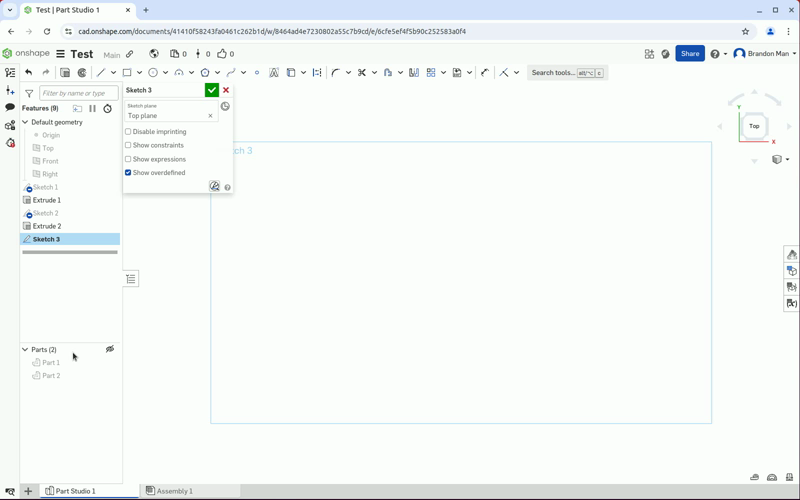
key(a)
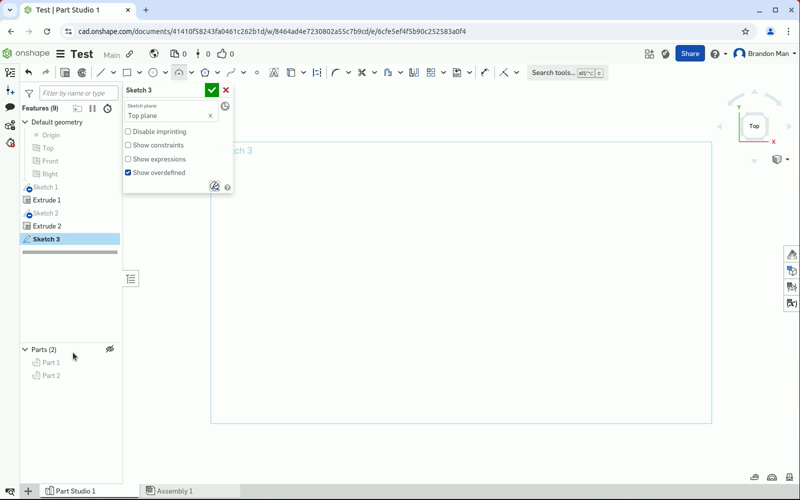
key_down(shift)
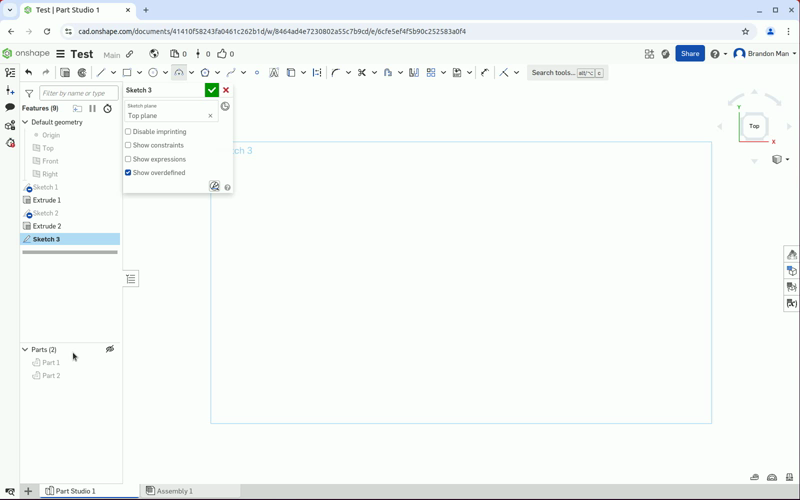
mouse_move(366, 345)
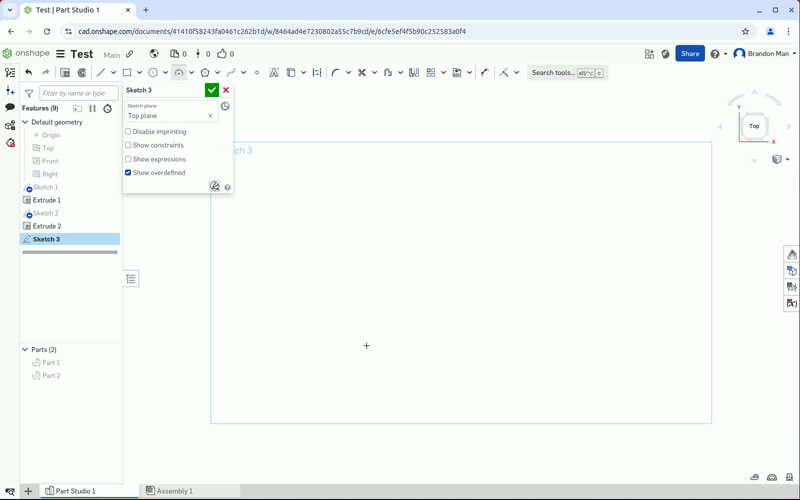
click(366, 345)
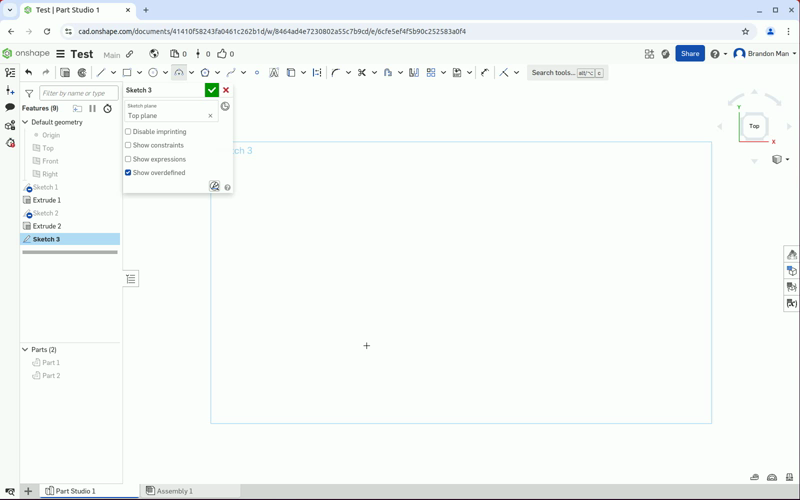
key_up(shift)
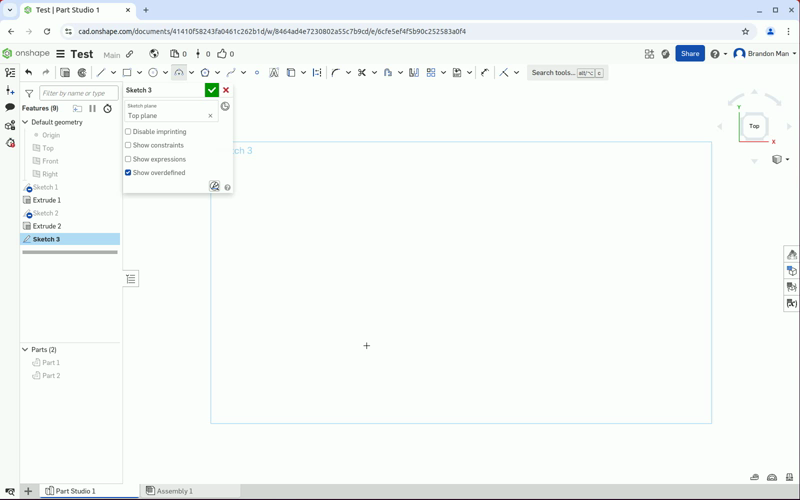
key_down(shift)
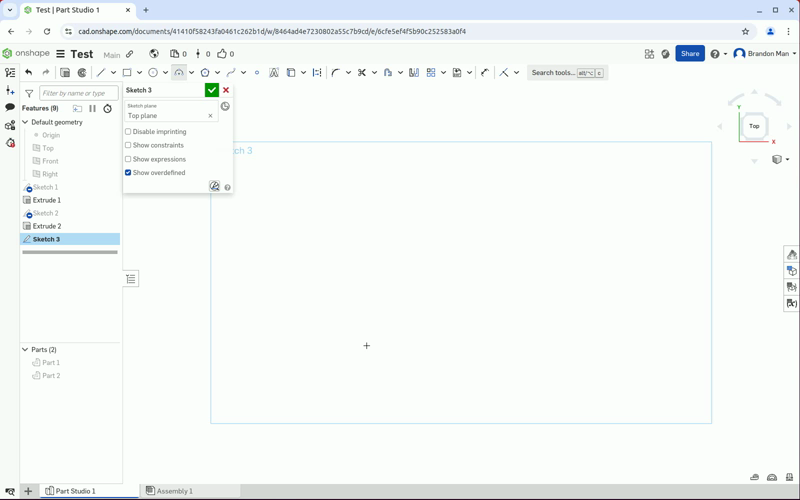
mouse_move(553, 345)
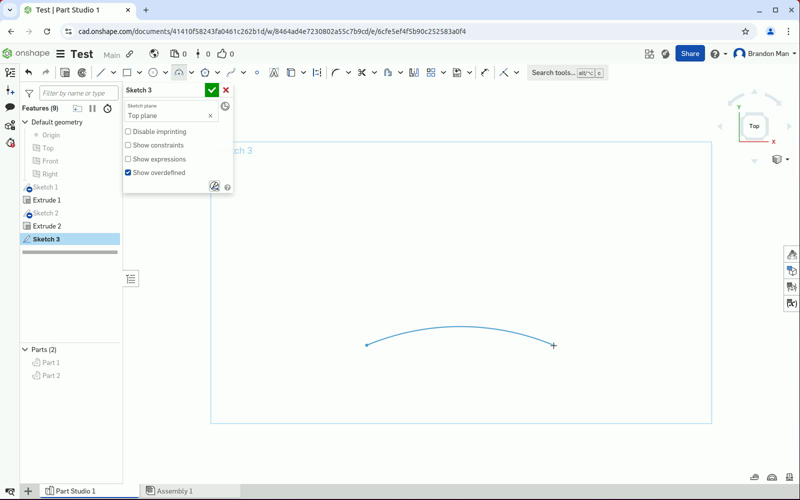
click(553, 345)
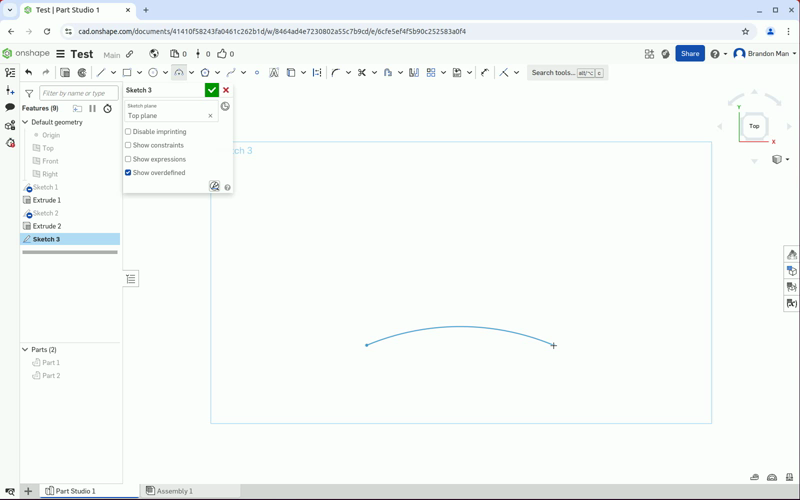
mouse_move(460, 394)
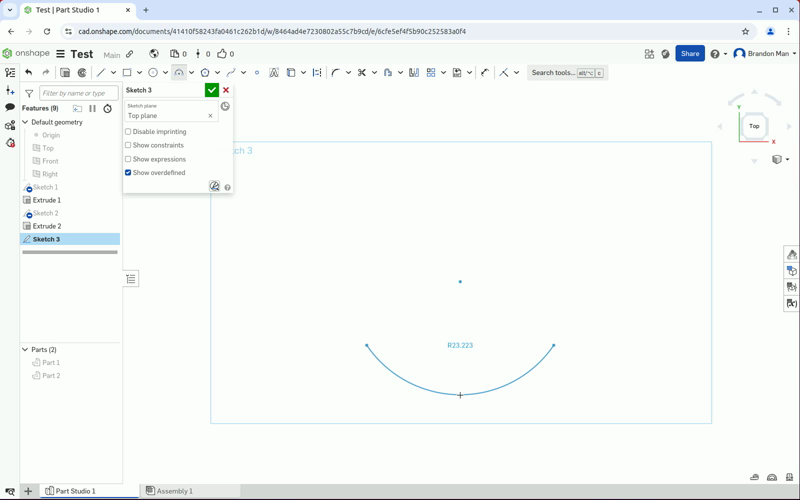
click(460, 394)
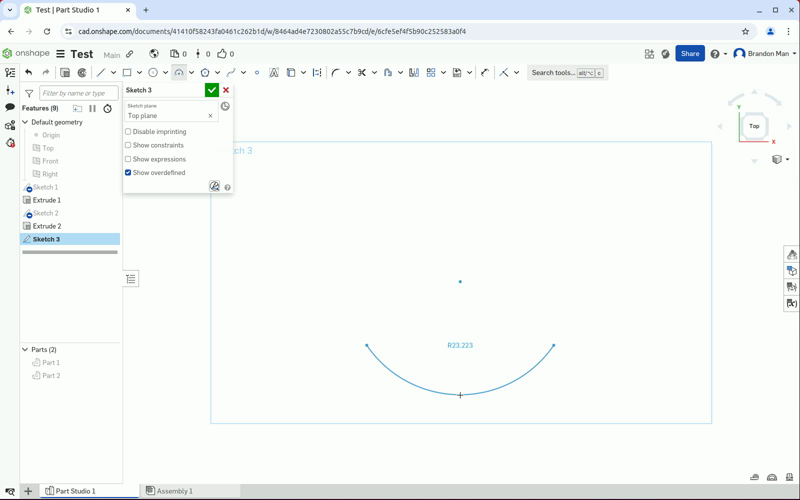
key_up(shift)
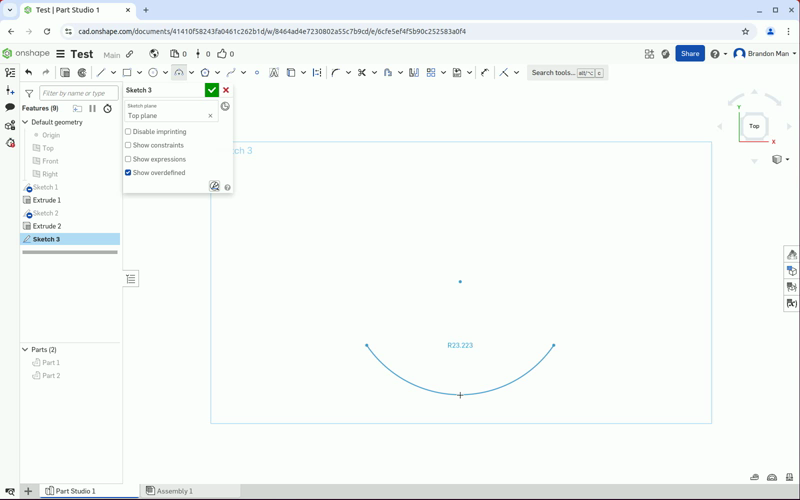
key(esc)
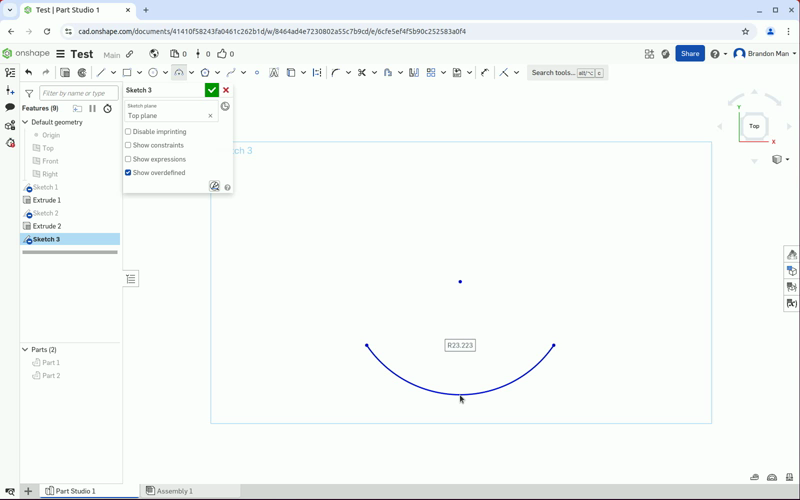
key(l)
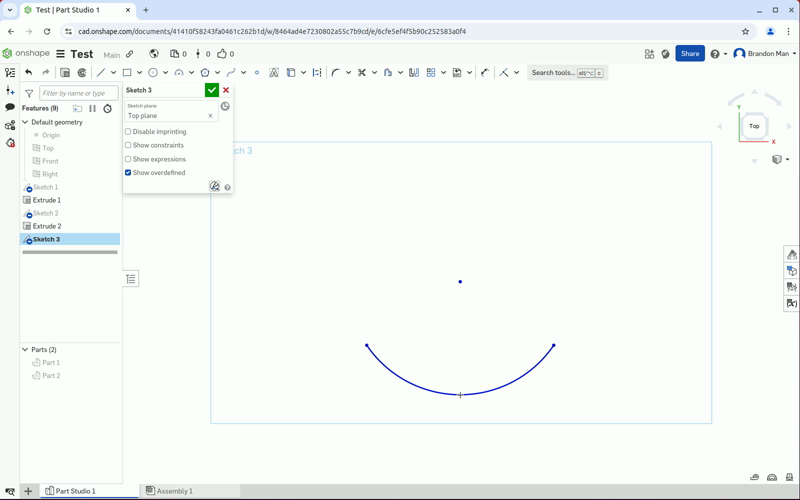
mouse_move(553, 345)
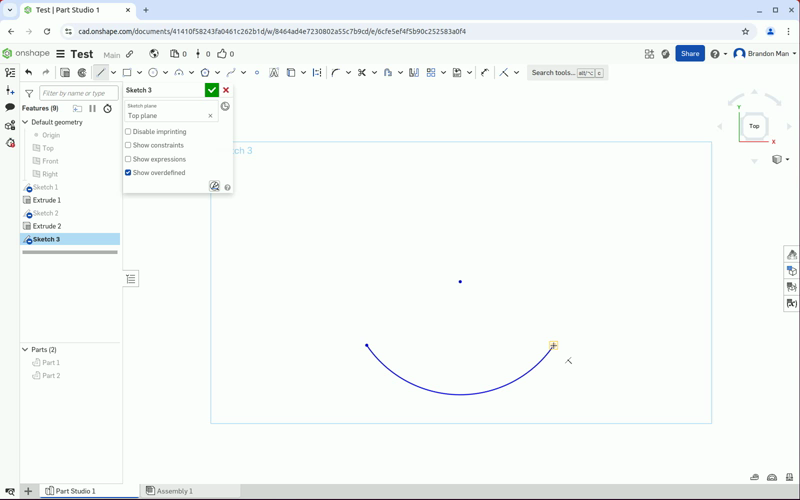
click(553, 345)
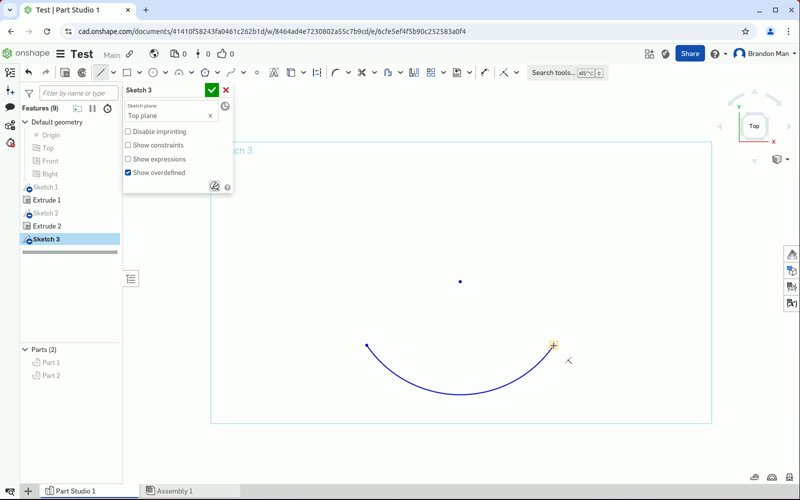
key_down(shift)
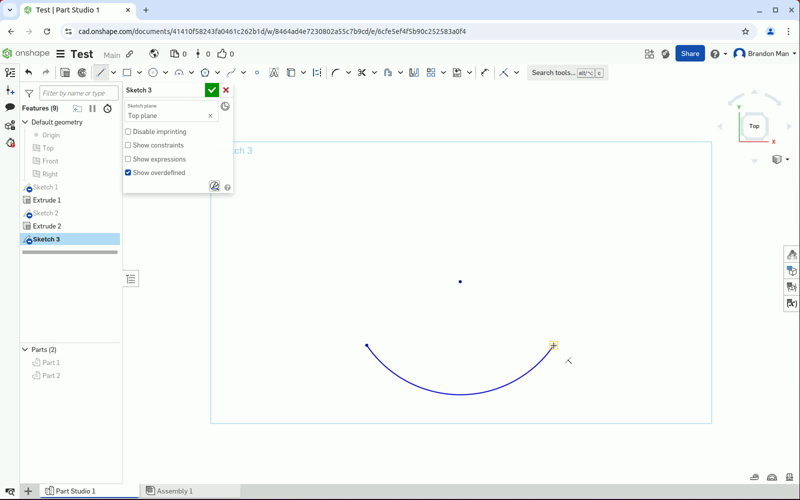
mouse_move(553, 221)
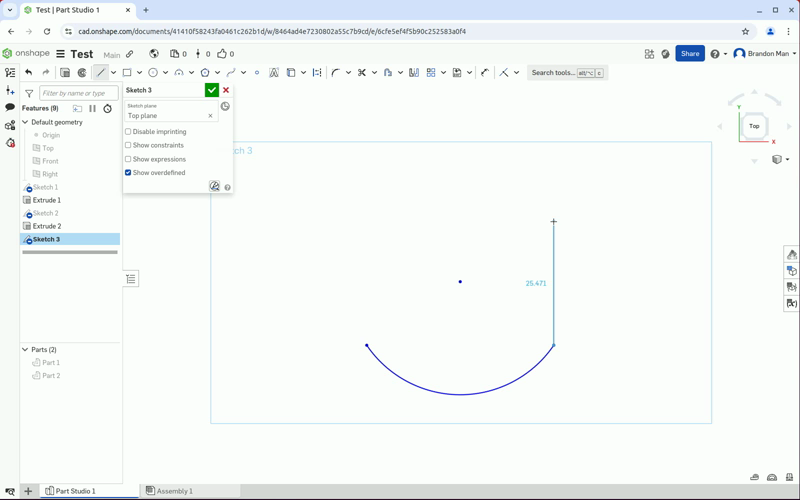
click(553, 221)
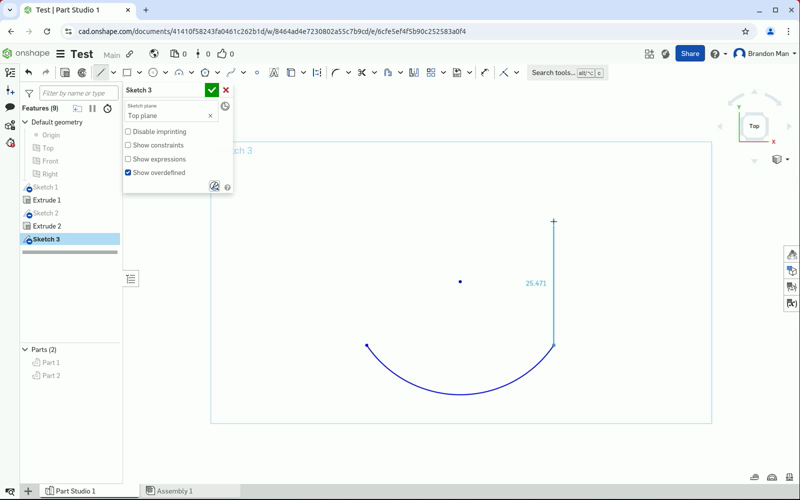
key_up(shift)
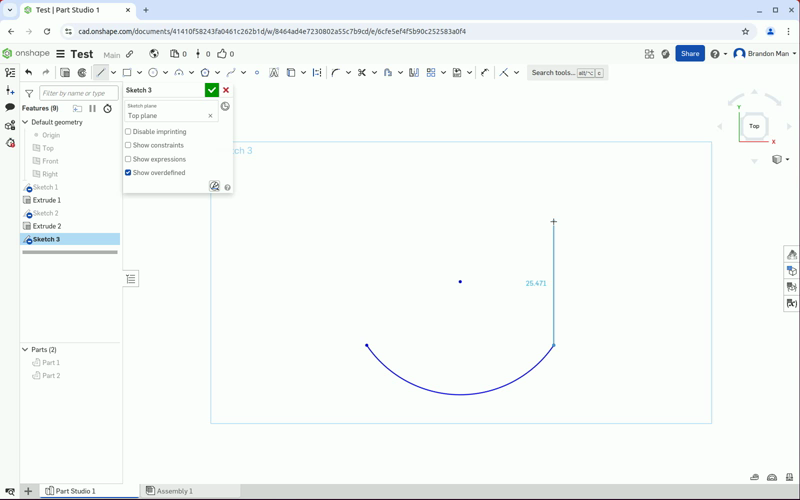
key(esc)
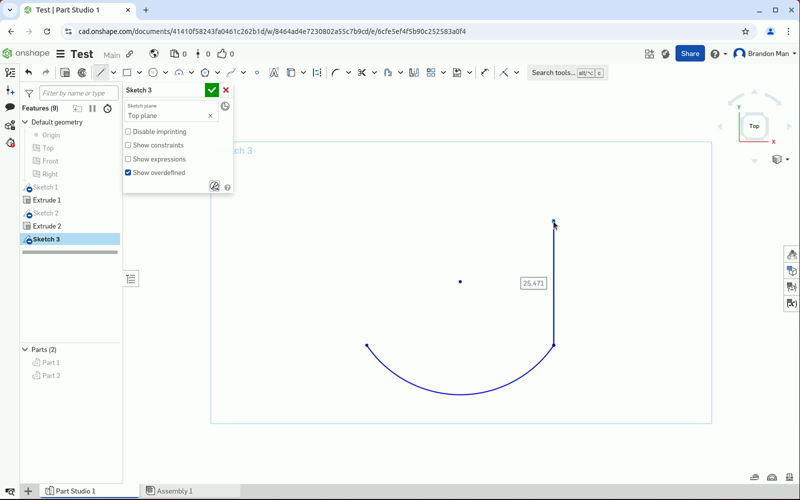
key(a)
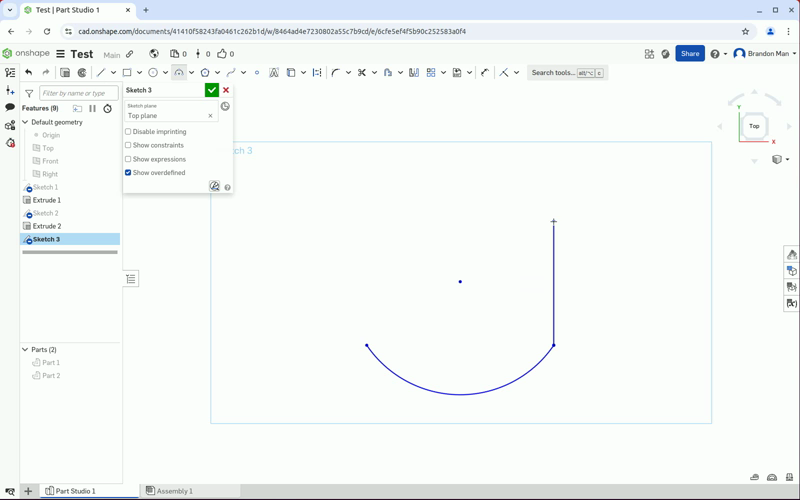
mouse_move(553, 221)
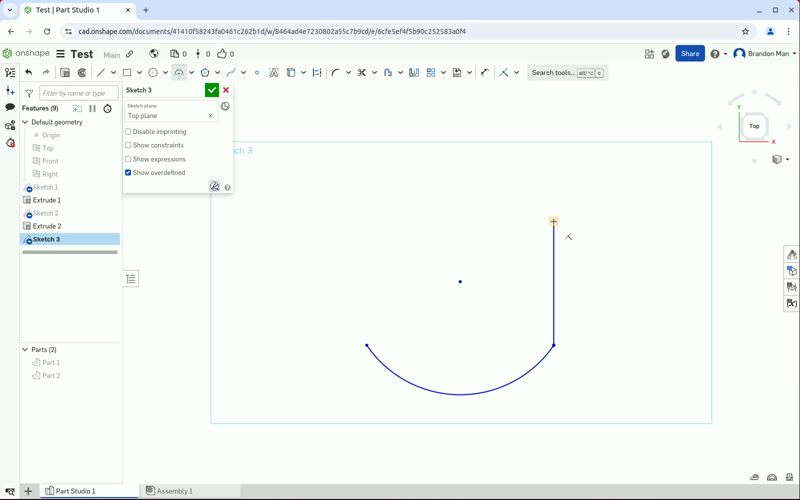
click(553, 221)
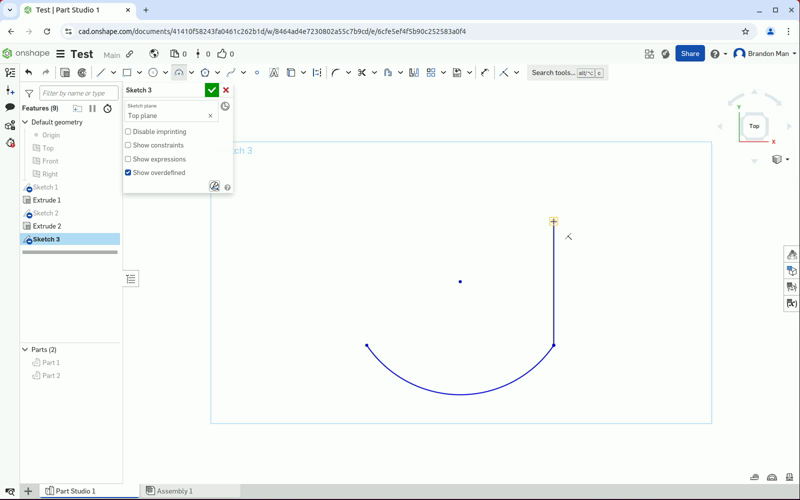
key_down(shift)
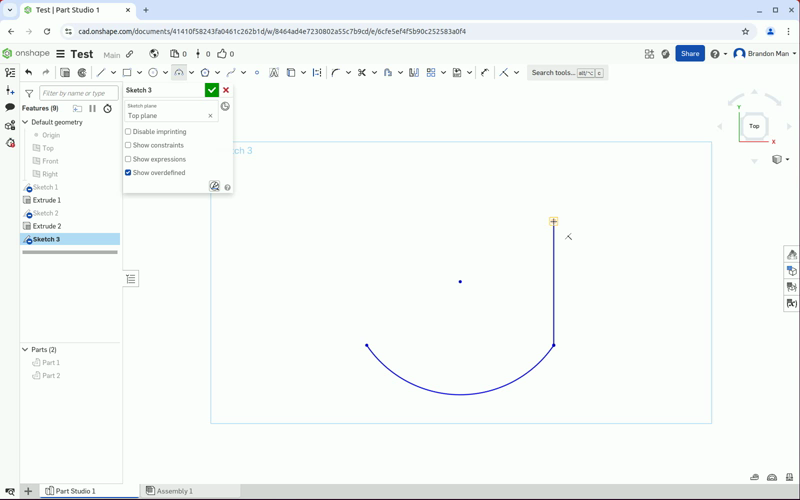
mouse_move(366, 221)
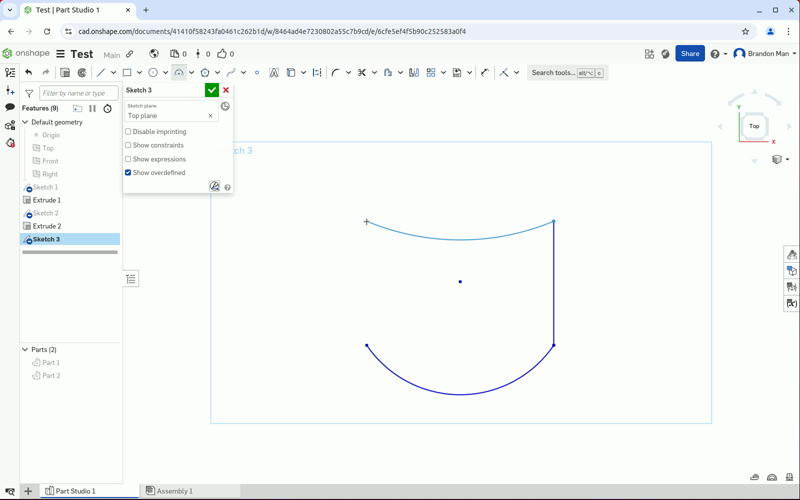
click(366, 221)
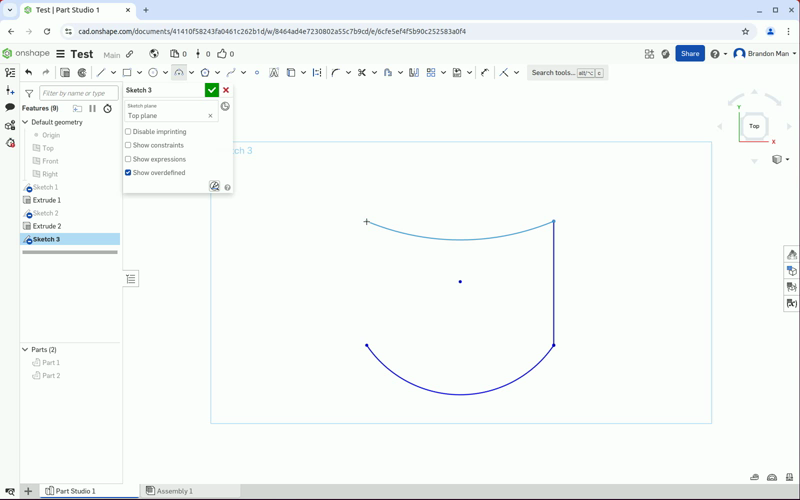
mouse_move(460, 171)
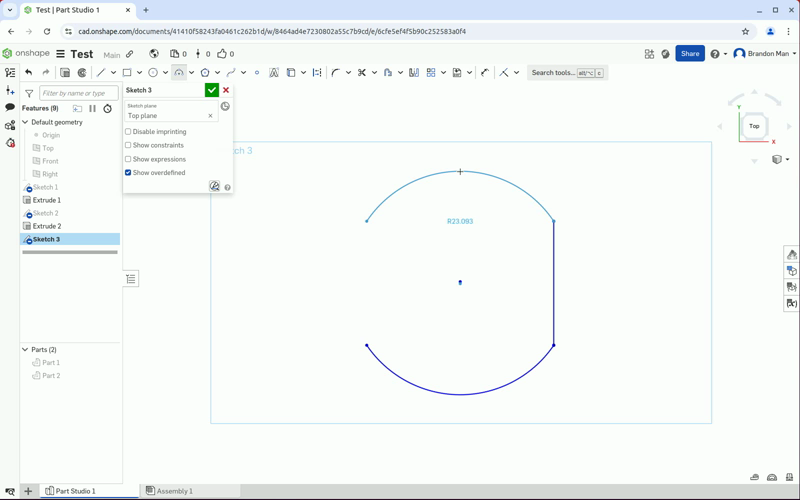
click(460, 171)
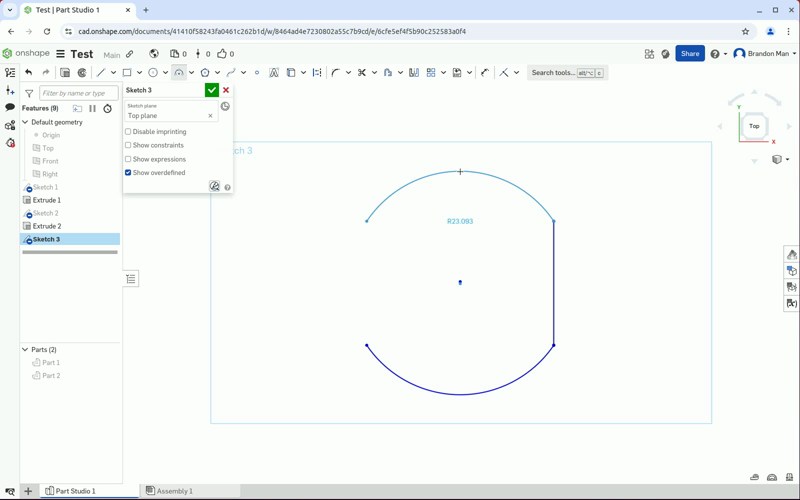
key_up(shift)
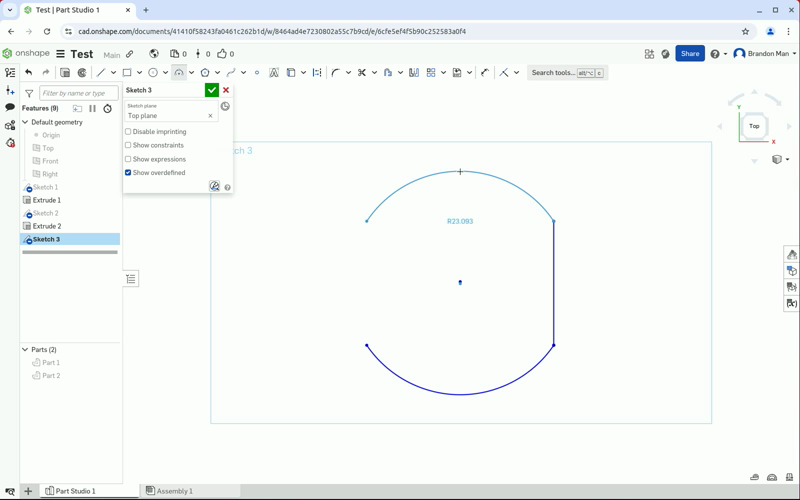
key(esc)
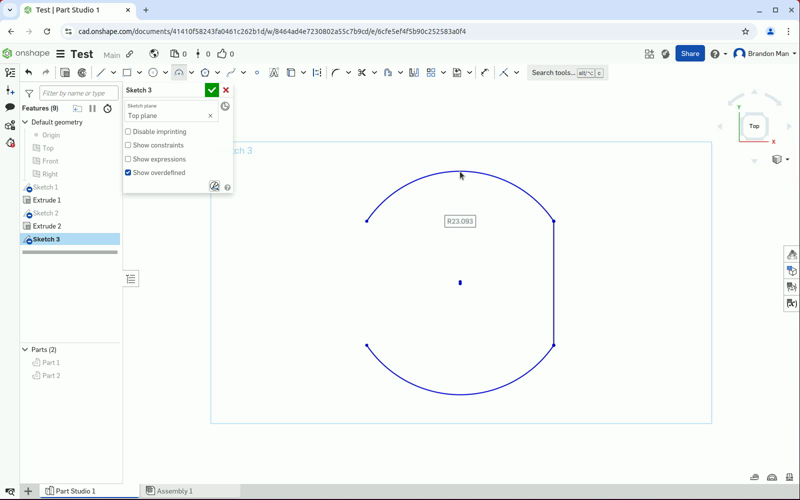
key(l)
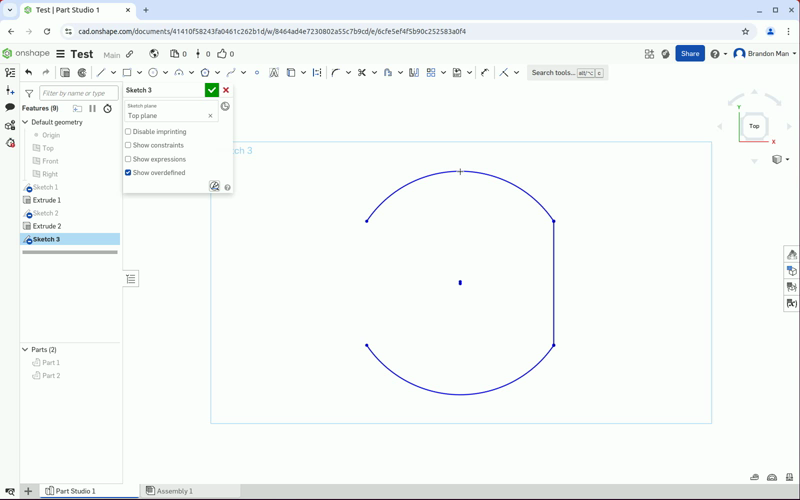
mouse_move(366, 221)
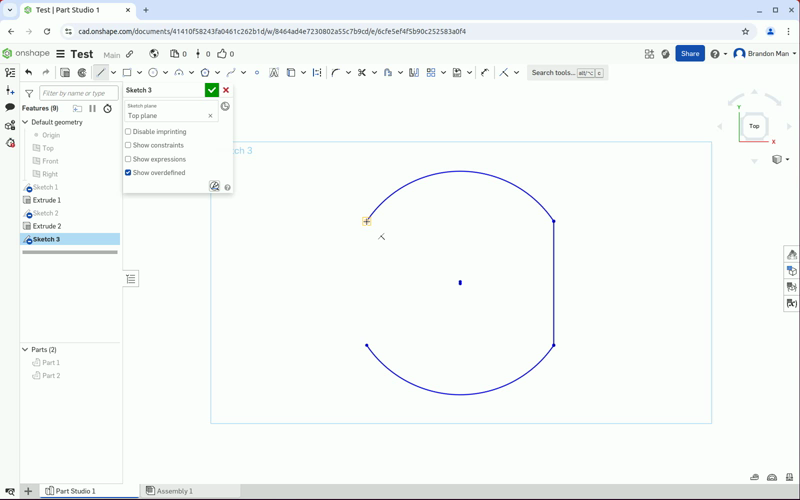
click(366, 221)
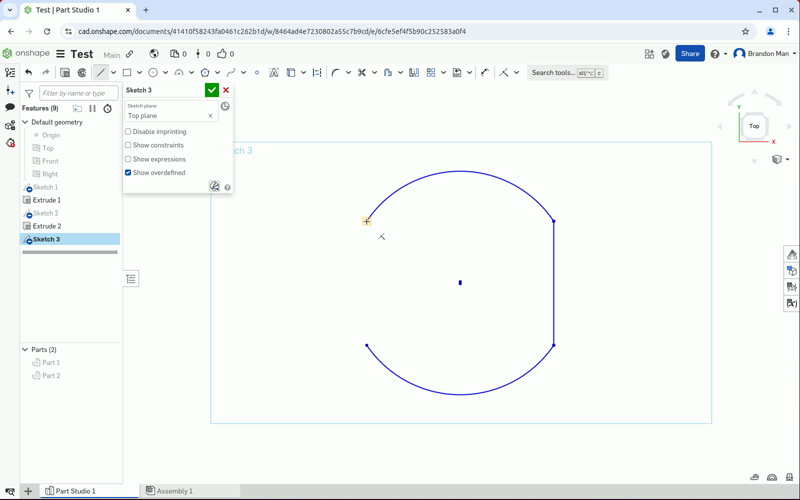
key_down(shift)
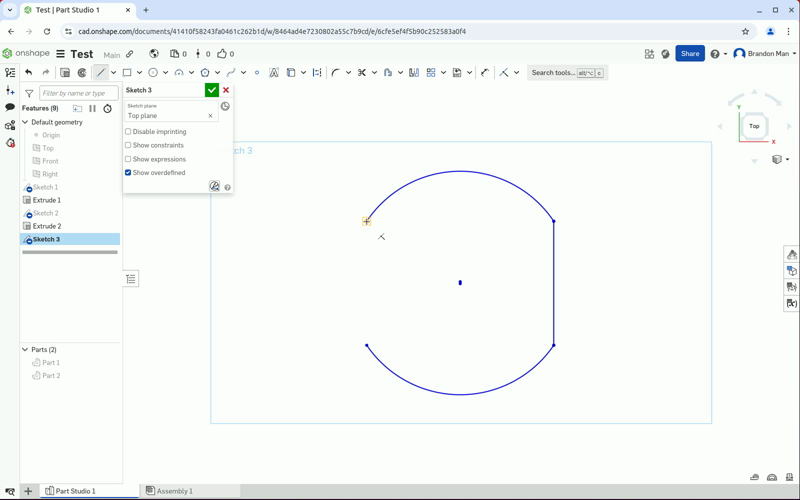
mouse_move(366, 345)
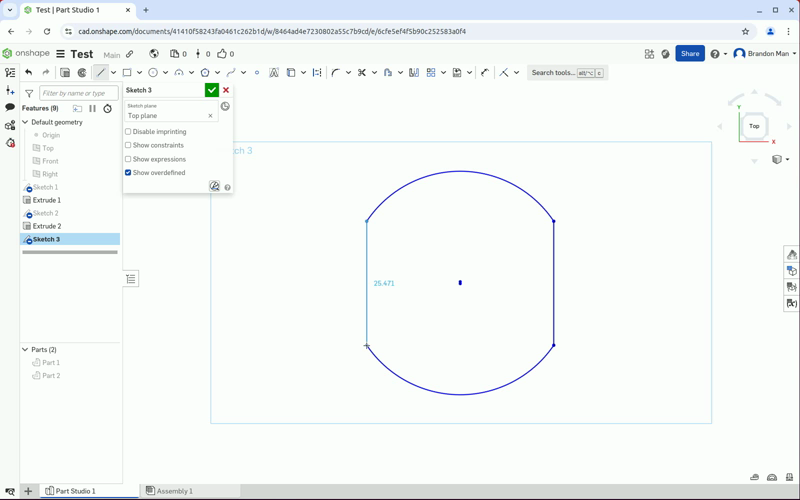
key_up(shift)
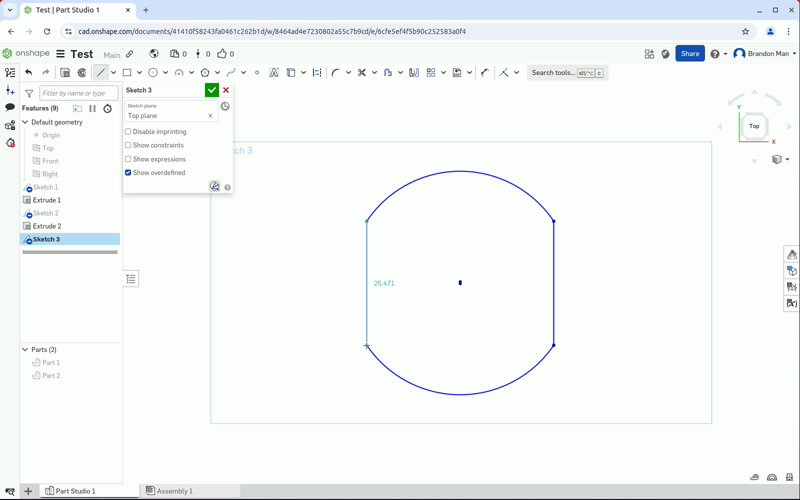
click(366, 345)
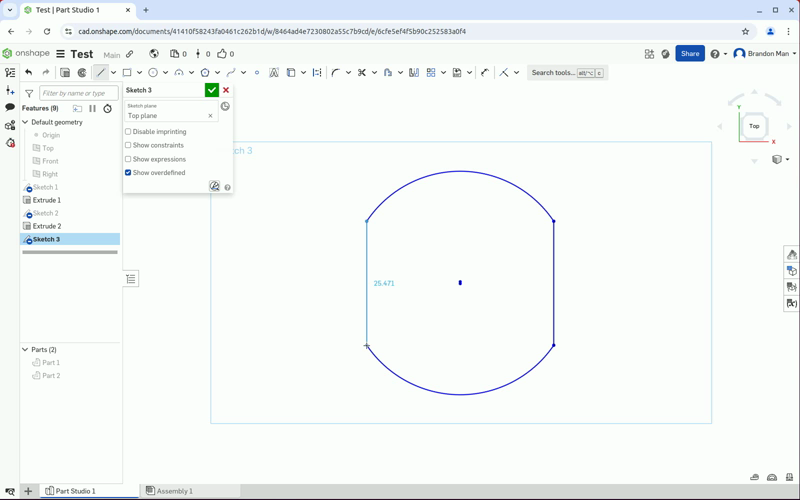
key(esc)
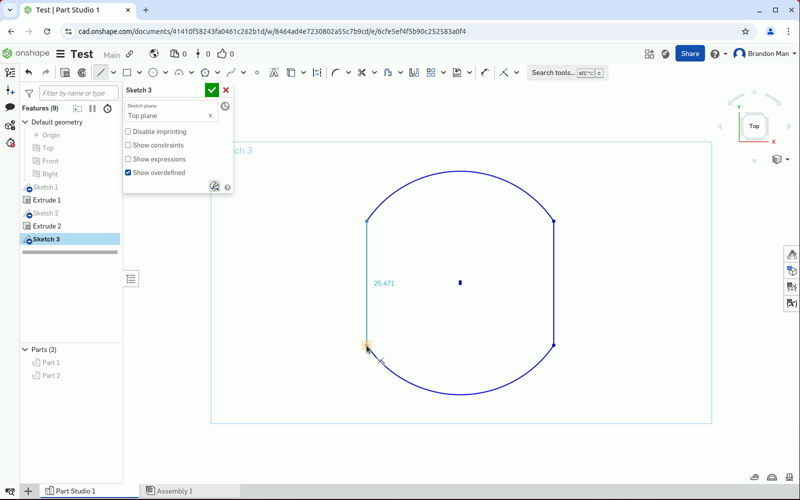
key(c)
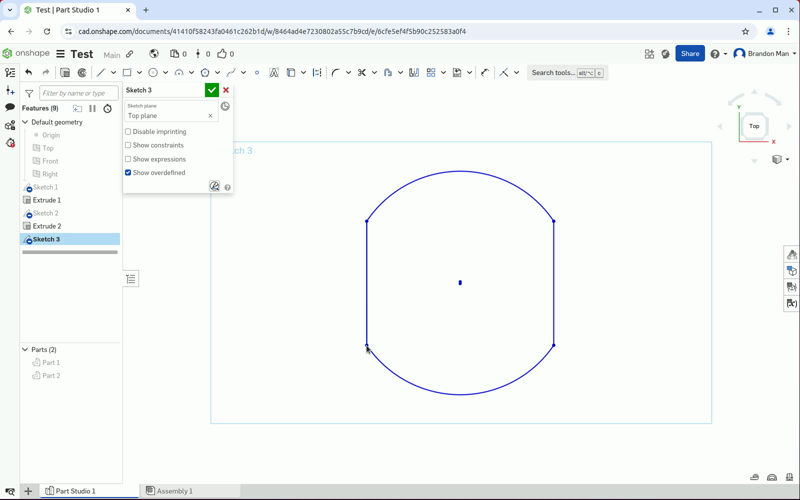
key_down(shift)
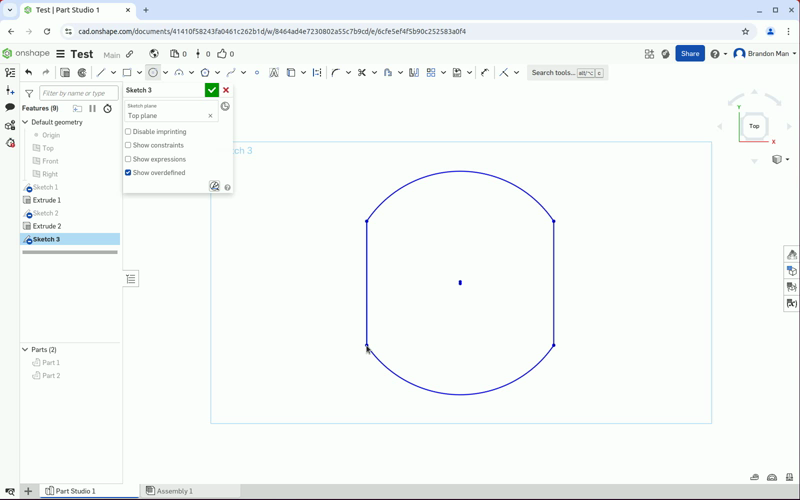
mouse_move(461, 282)
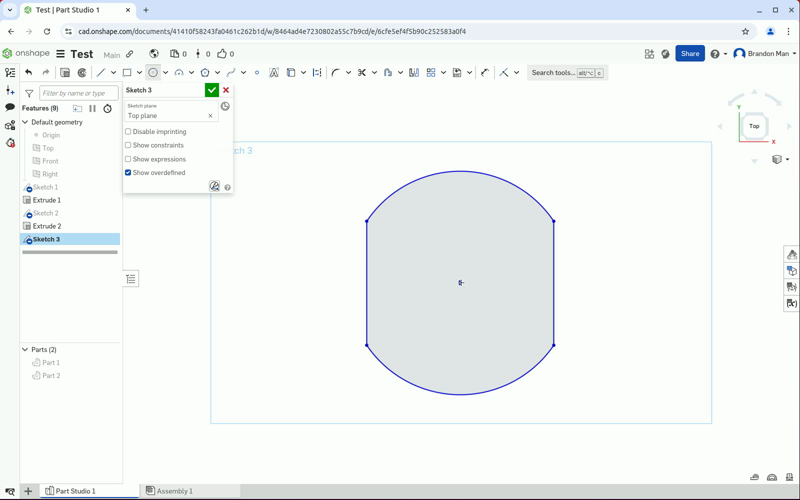
scroll(6)
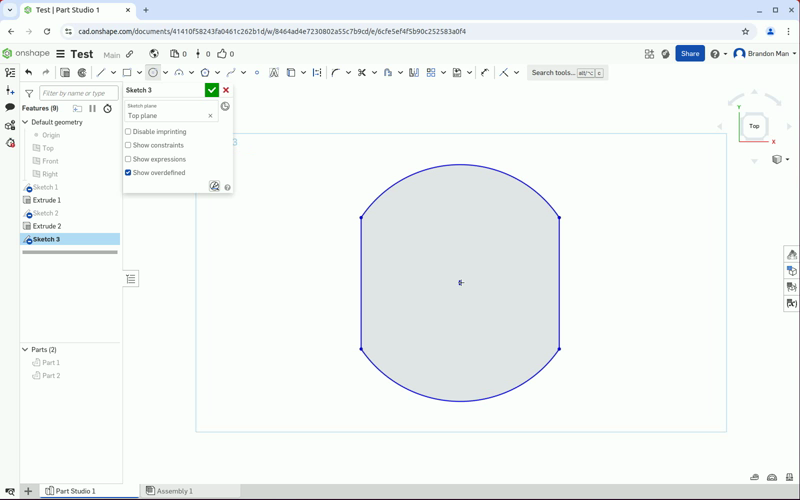
scroll(6)
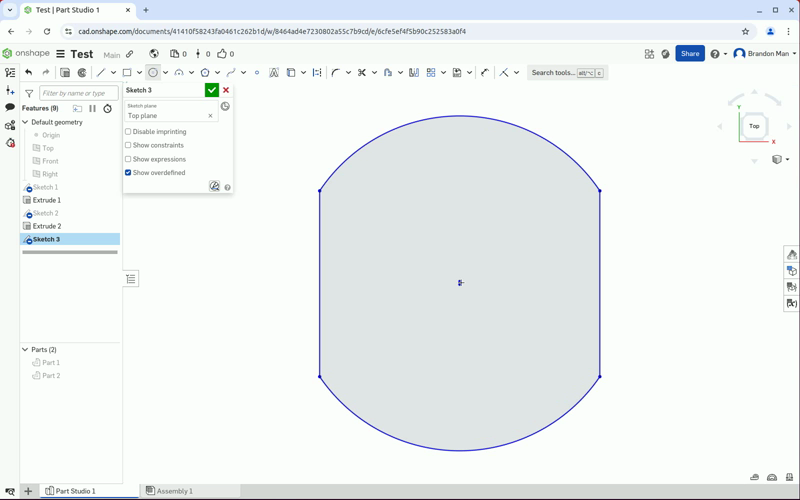
scroll(6)
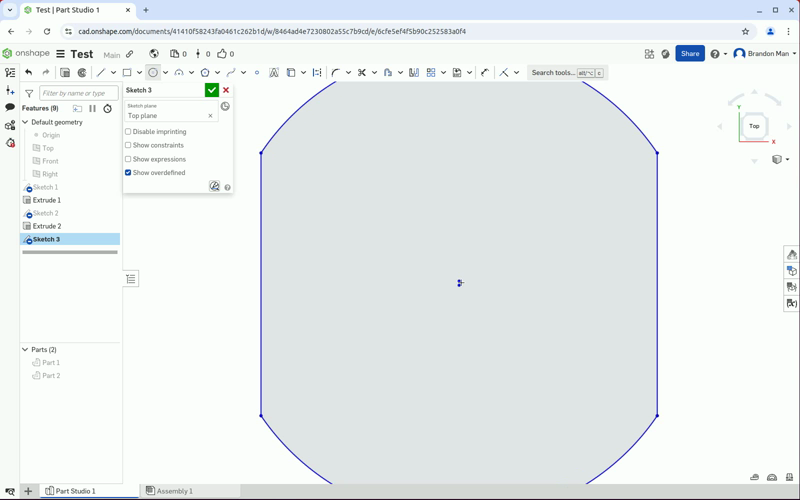
scroll(6)
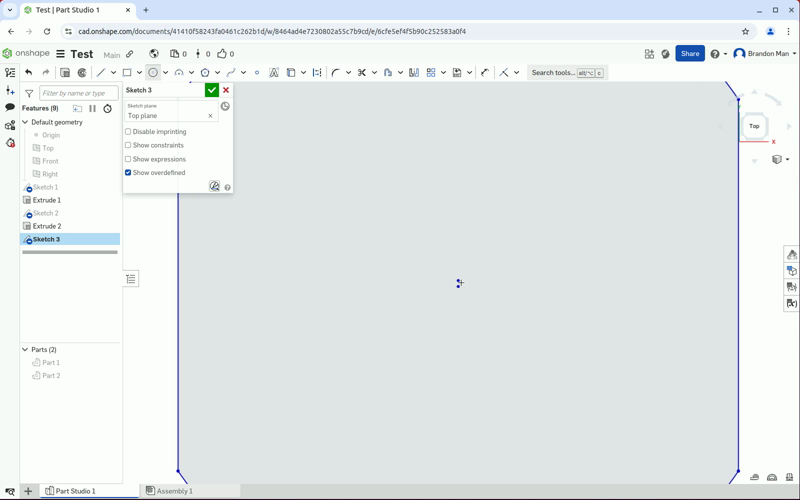
scroll(6)
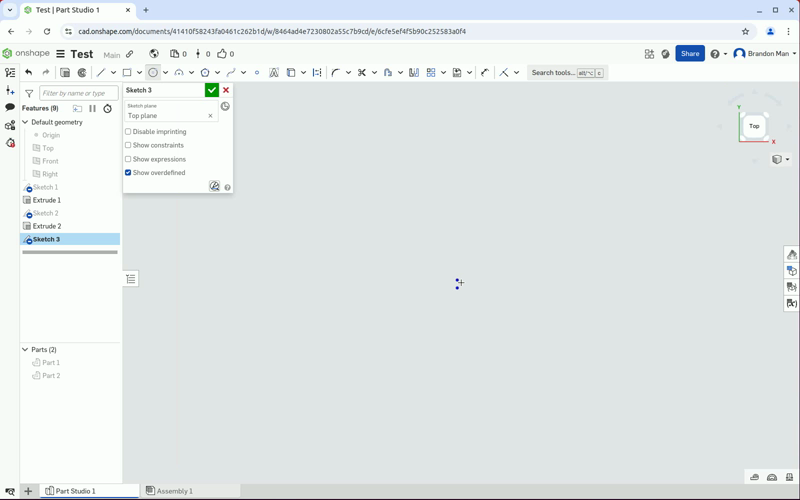
scroll(6)
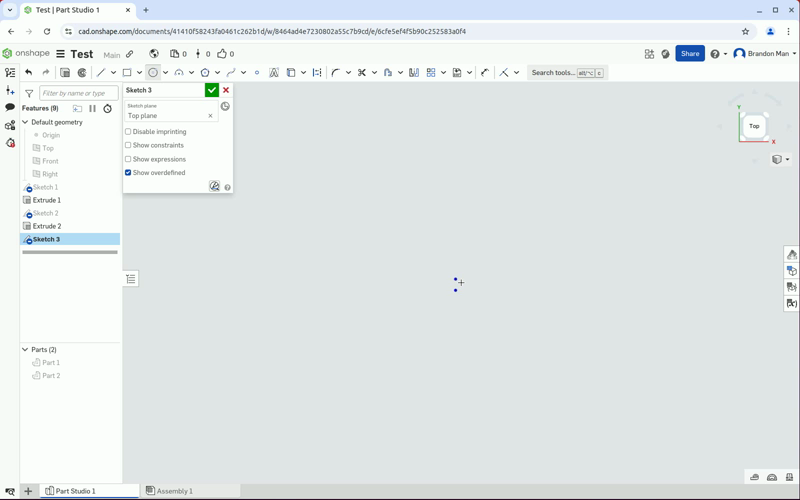
scroll(6)
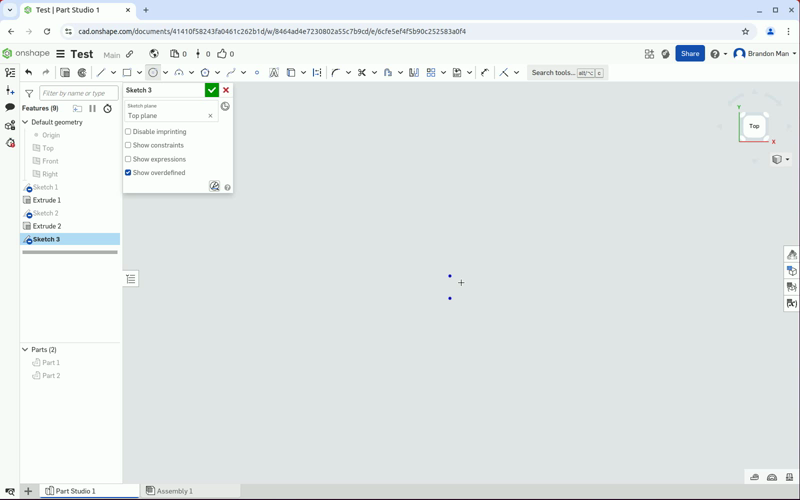
click(461, 282)
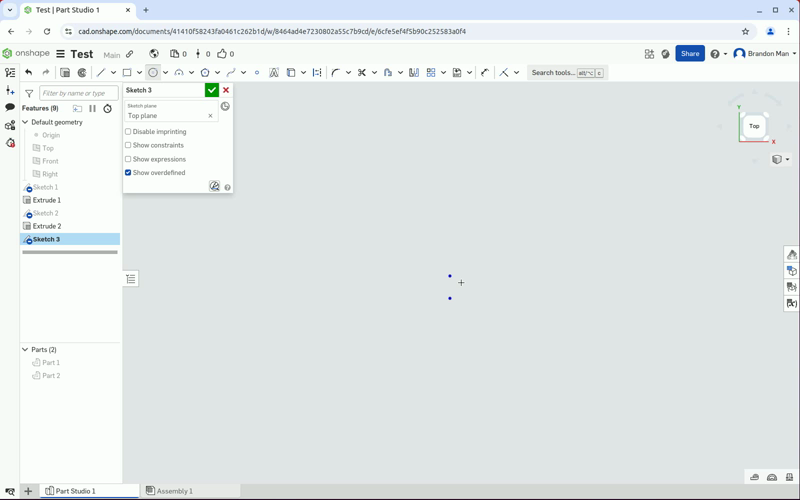
scroll(-6)
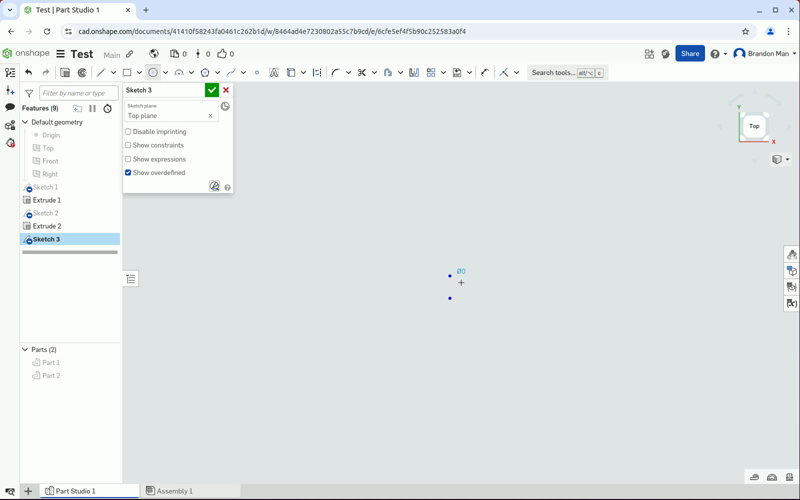
scroll(-6)
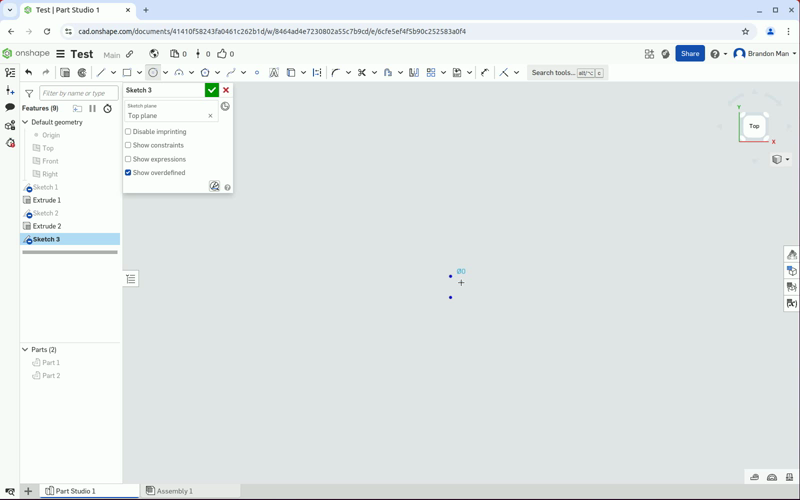
scroll(-6)
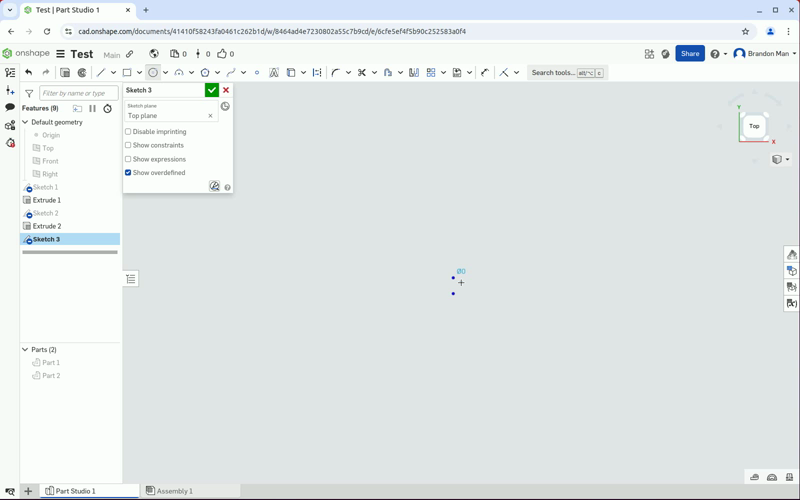
scroll(-6)
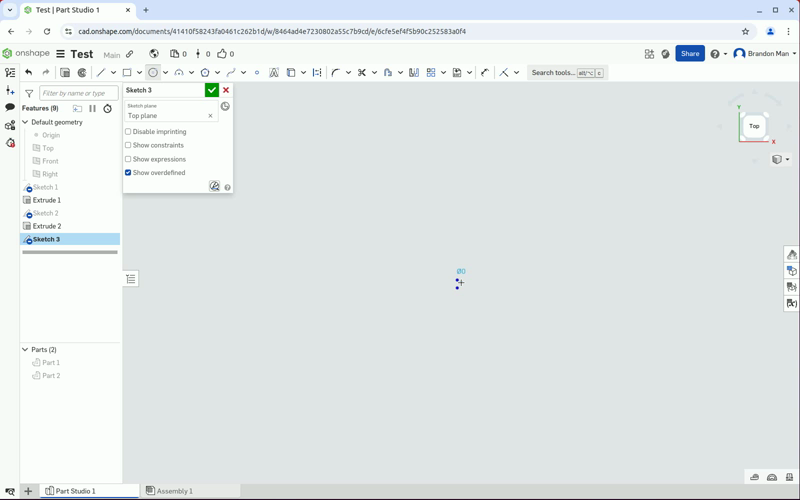
scroll(-6)
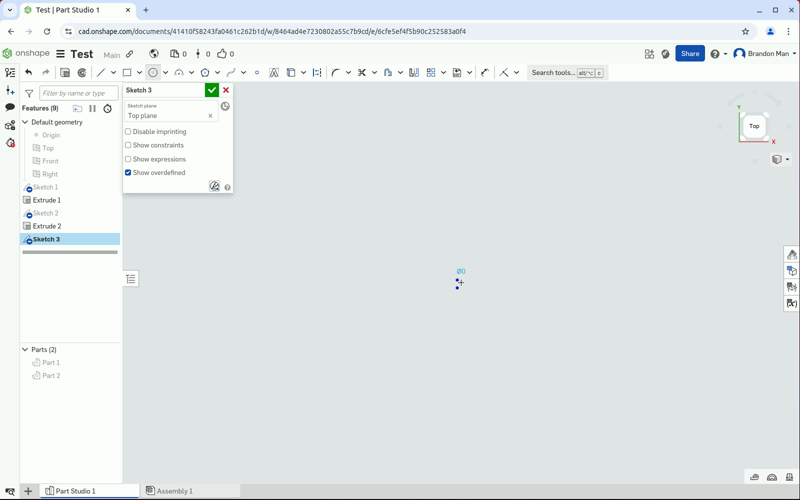
scroll(-6)
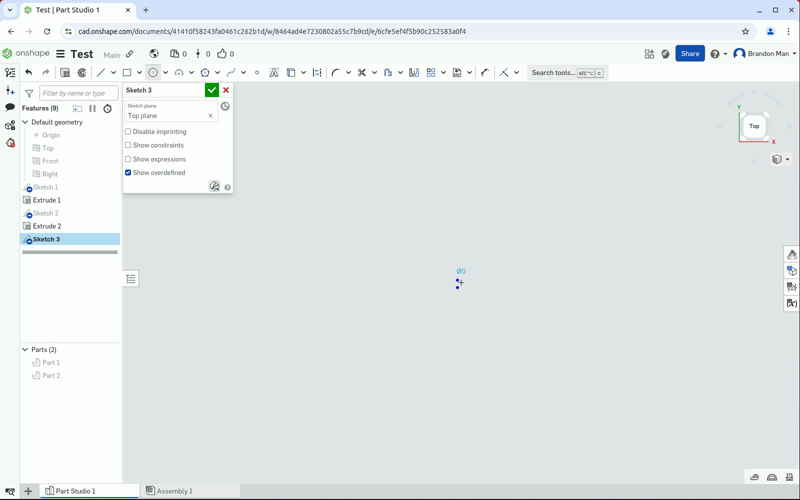
scroll(-6)
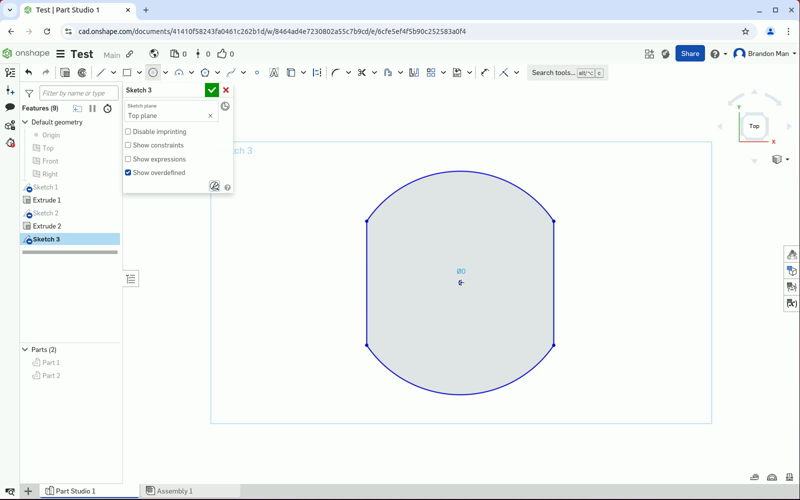
key_up(shift)
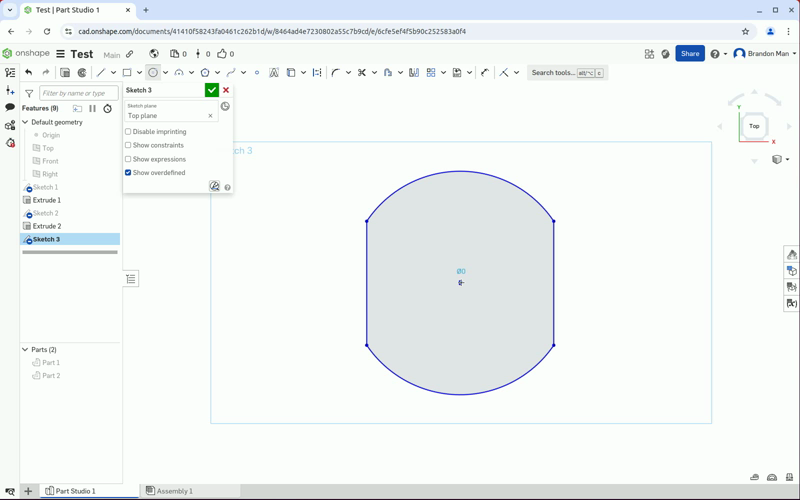
mouse_move(536, 282)
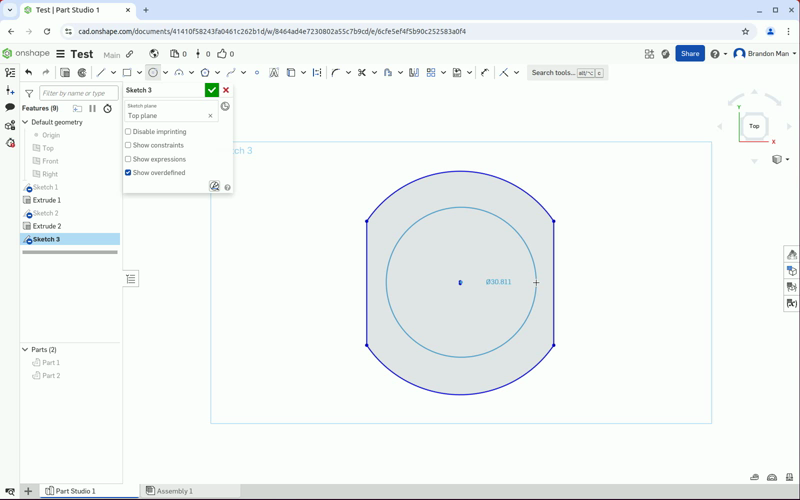
click(536, 282)
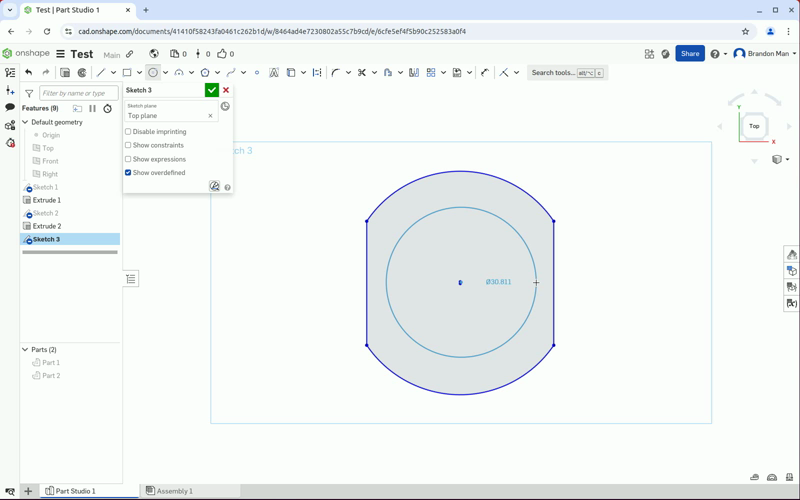
key(esc)
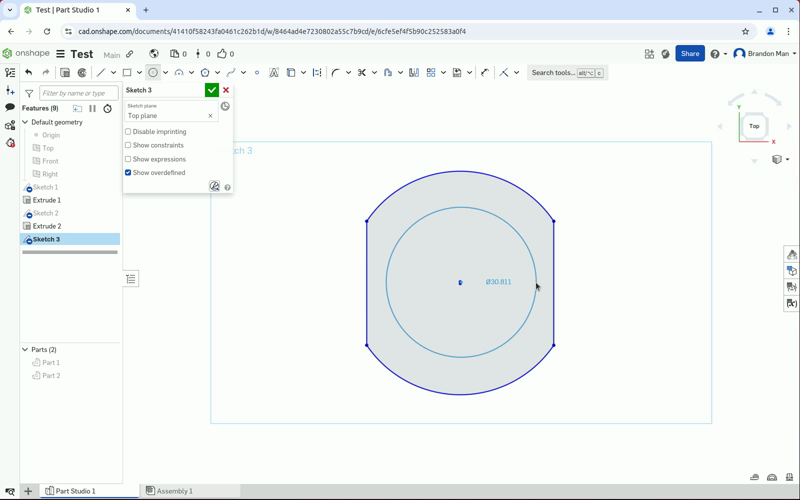
mouse_move(391, 220)
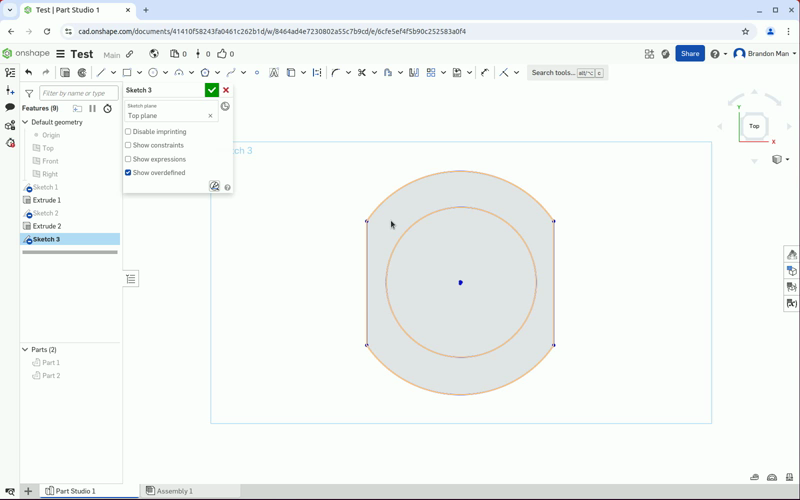
click(391, 220)
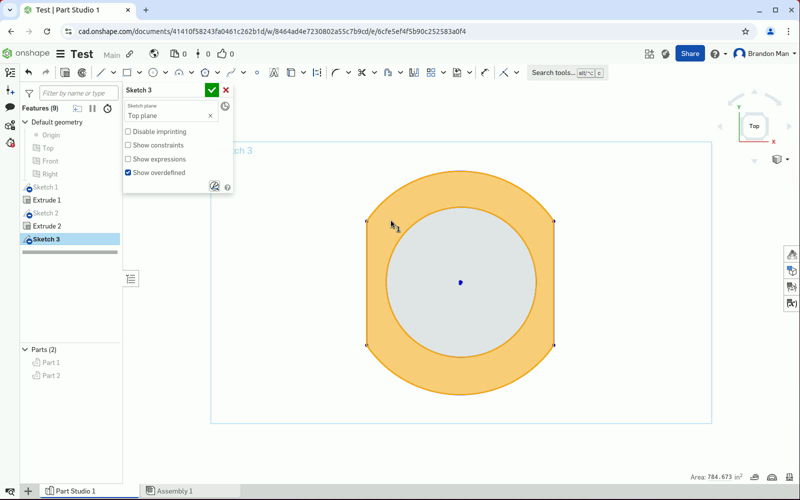
mouse_move(73, 352)
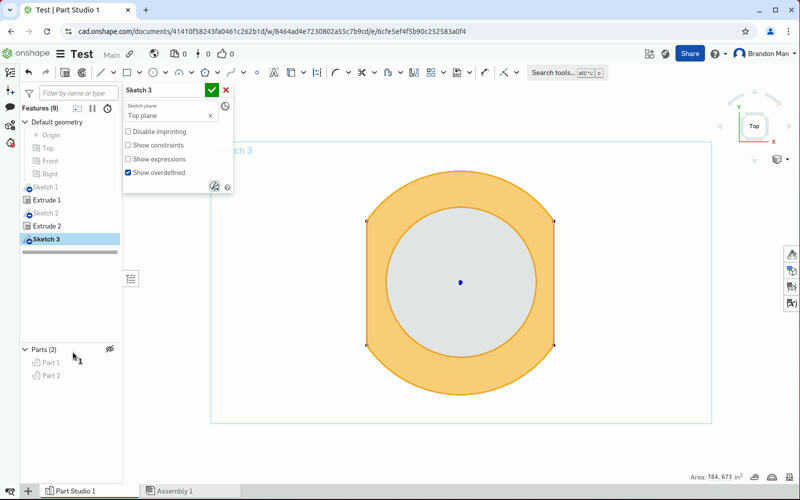
key(shift+y)
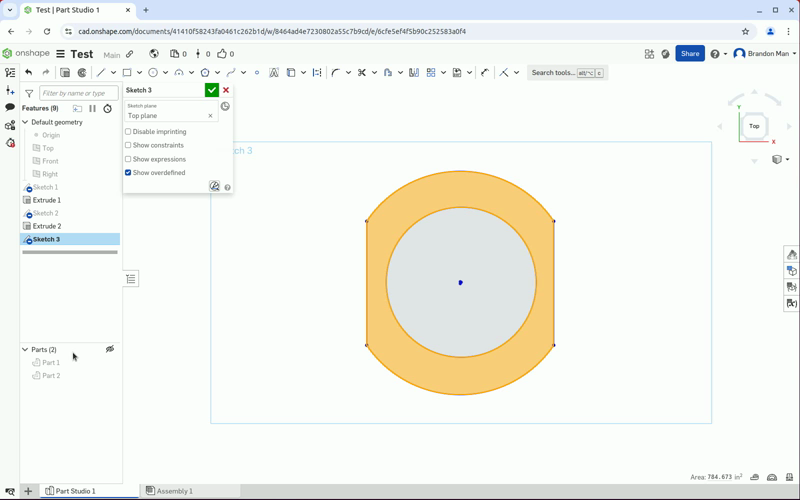
key(shift+e)
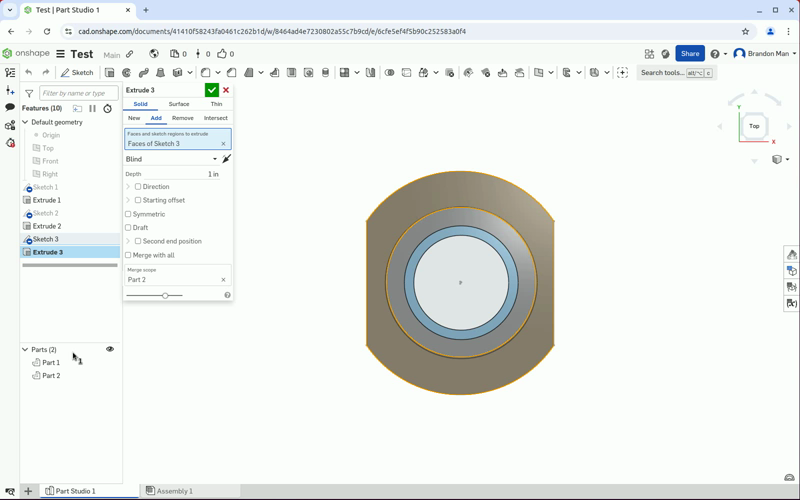
mouse_move(143, 106)
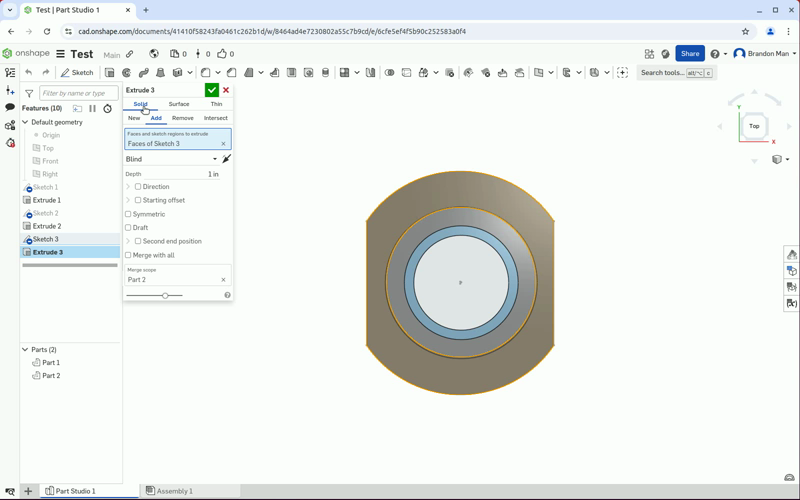
click(143, 106)
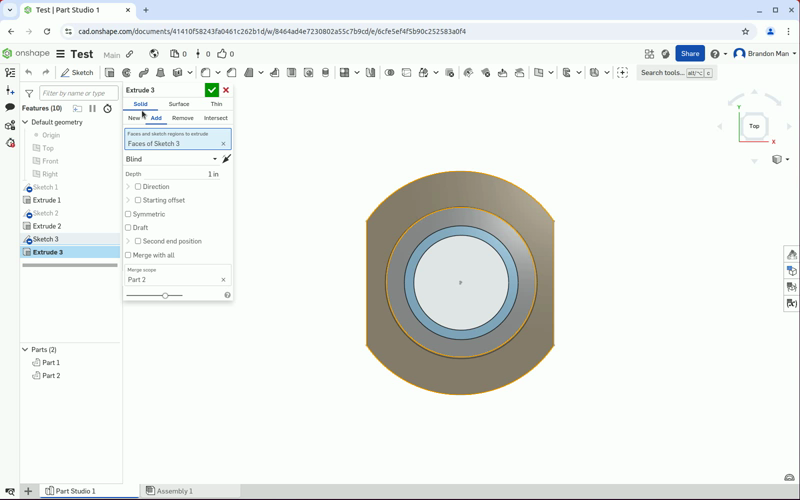
mouse_move(137, 120)
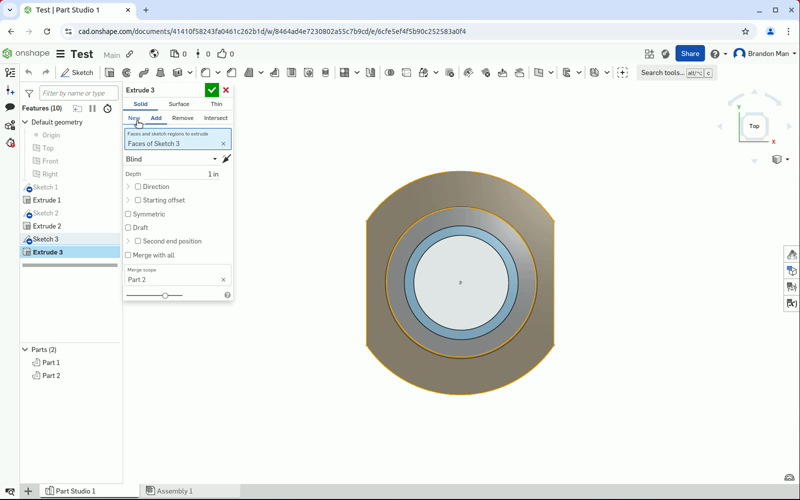
click(137, 120)
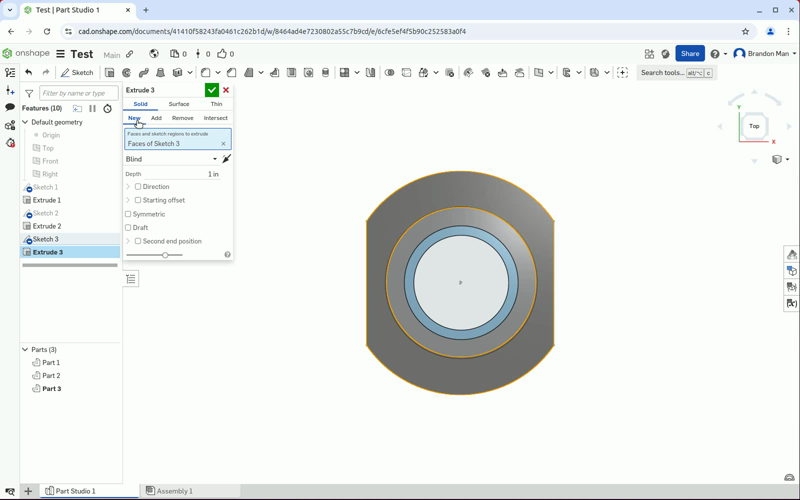
key(tab, 4)
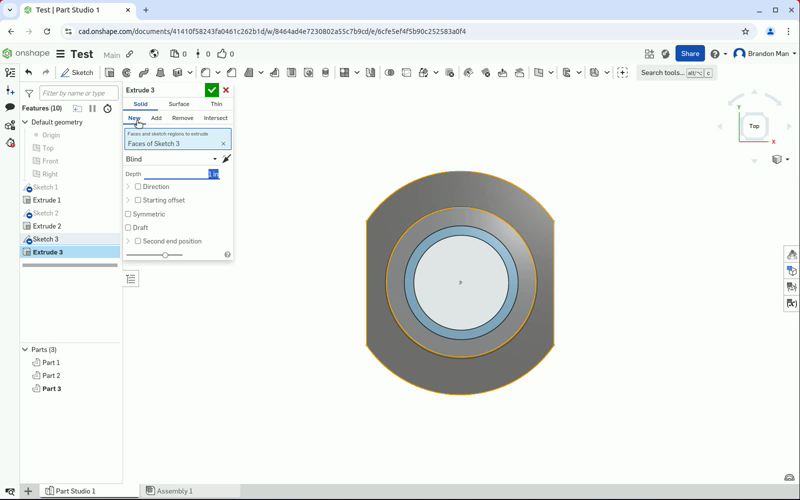
text(7.703)
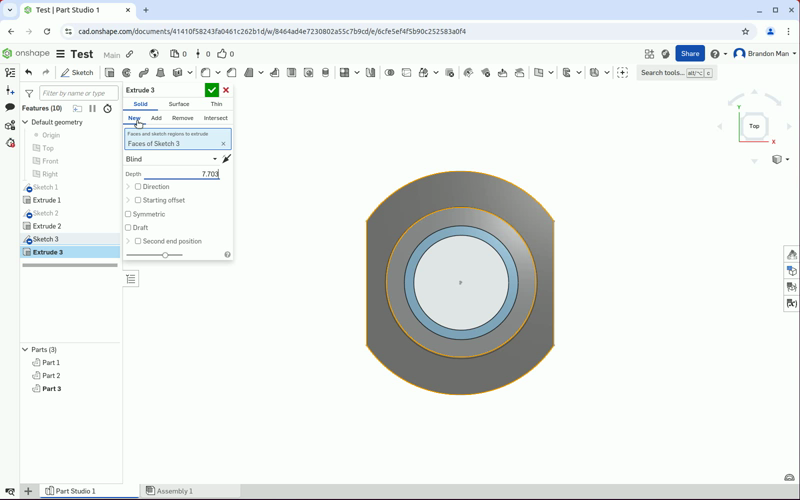
key(enter)
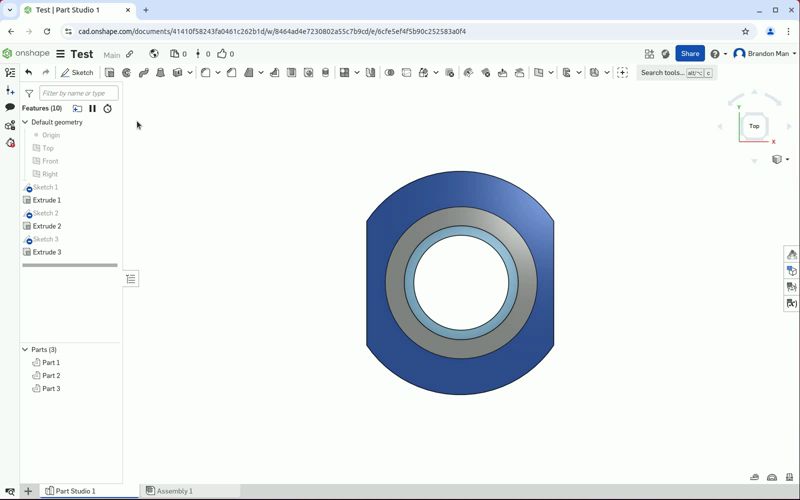
key(shift+h)
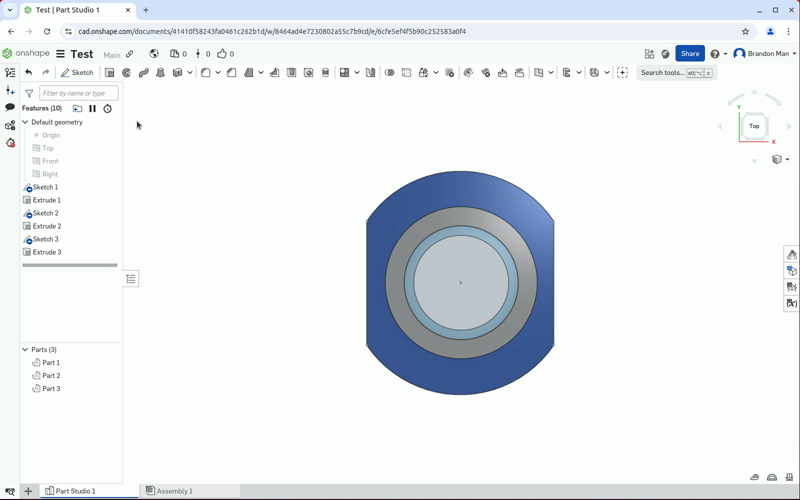
key(shift+h)
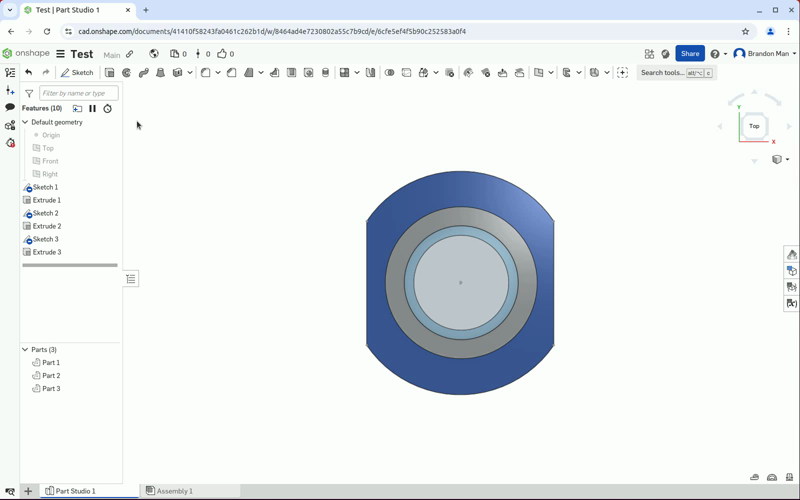
key(shift+7)
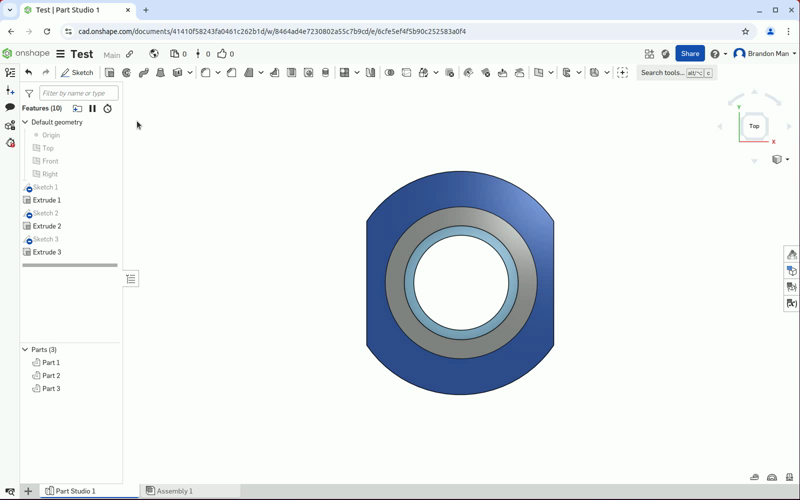
key(up, 3)
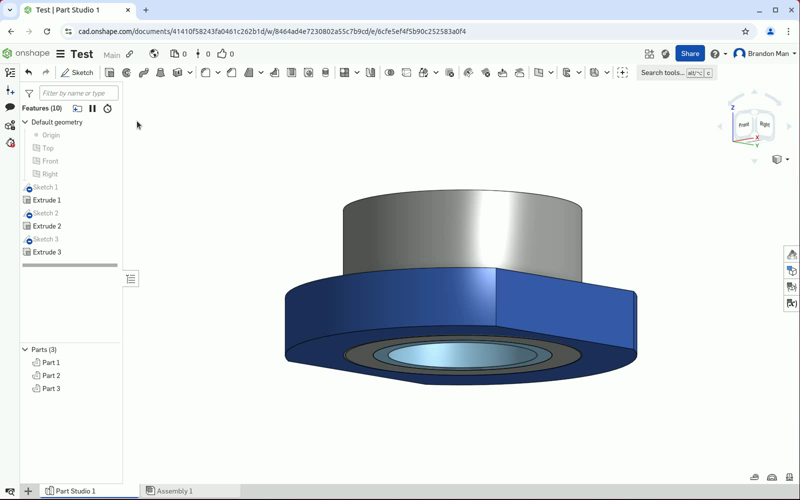
key(left, 3)
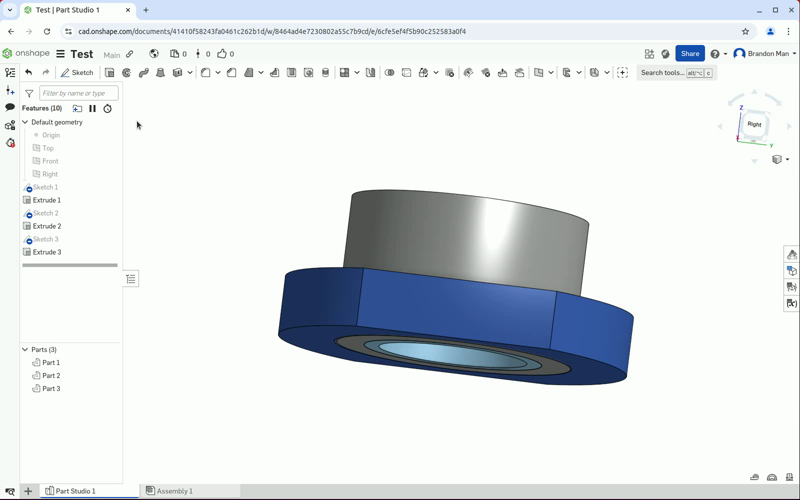
key(right, 3)
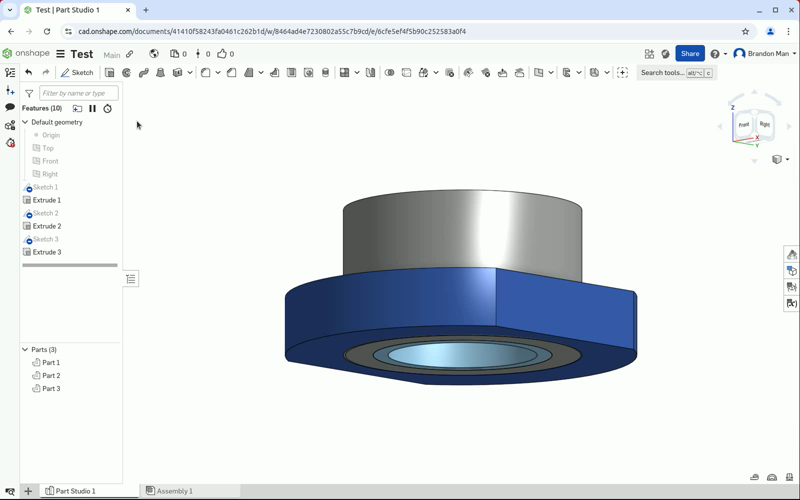
key(down, 3)
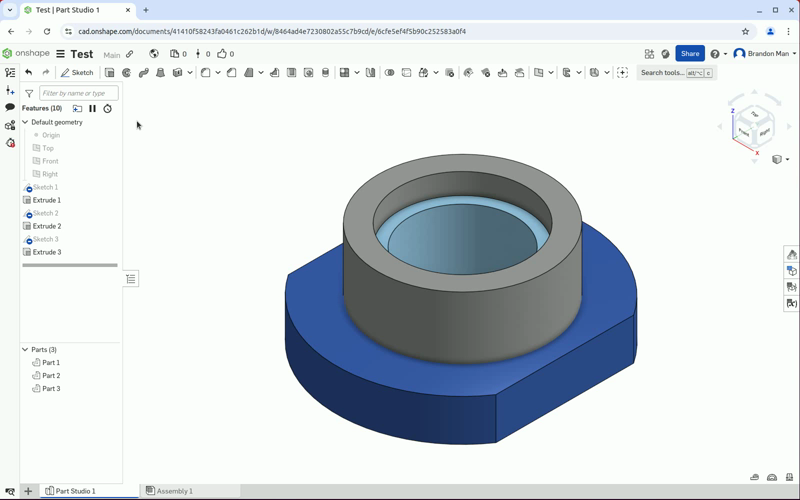
mouse_move(73, 189)
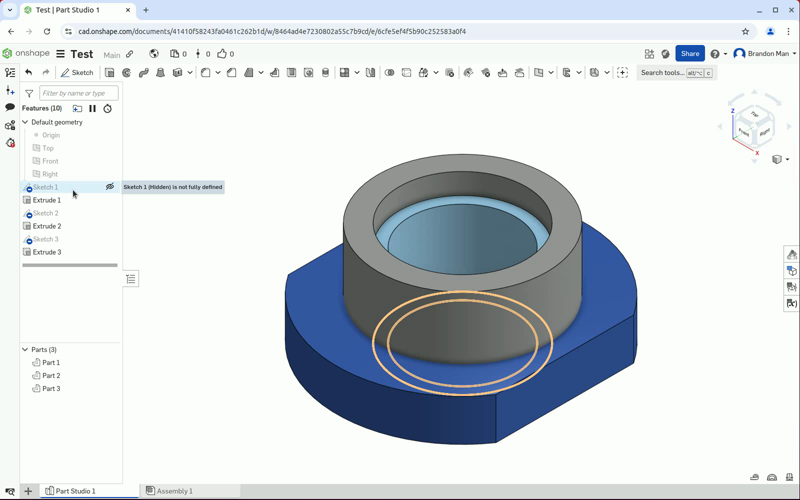
click(73, 189)